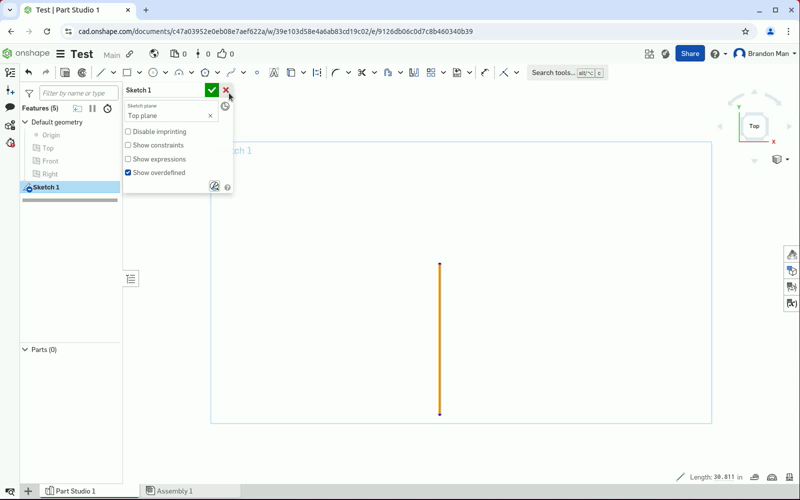
key(shift+h)
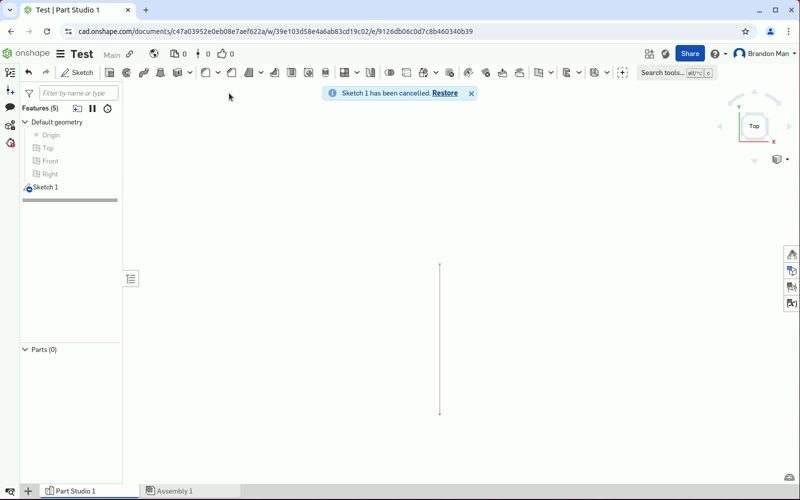
key(shift+s)
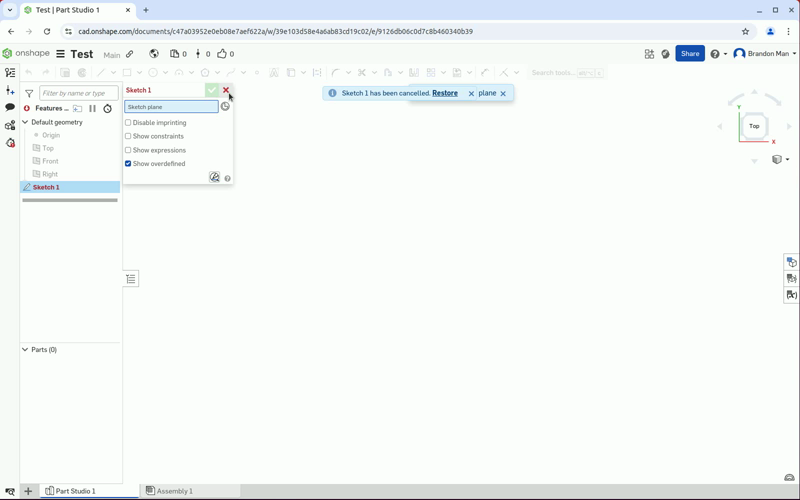
mouse_move(73, 150)
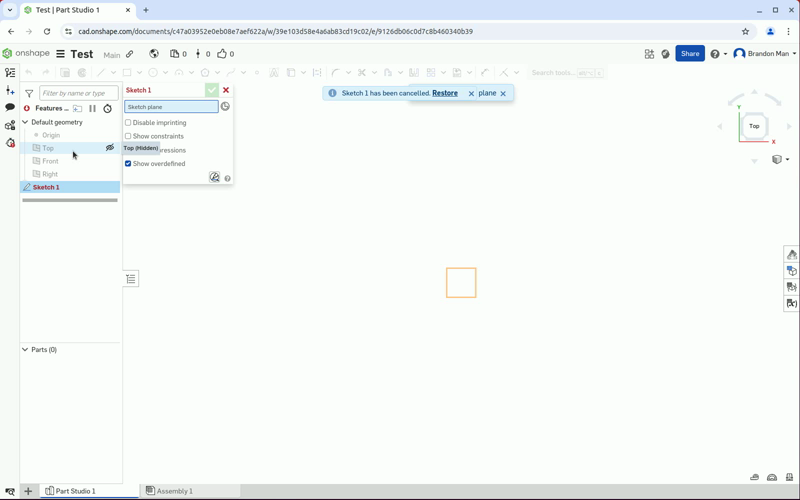
click(73, 150)
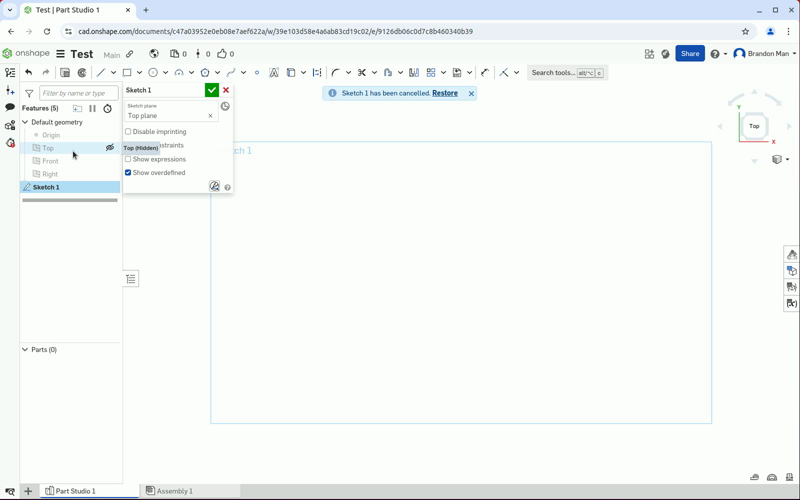
mouse_move(73, 352)
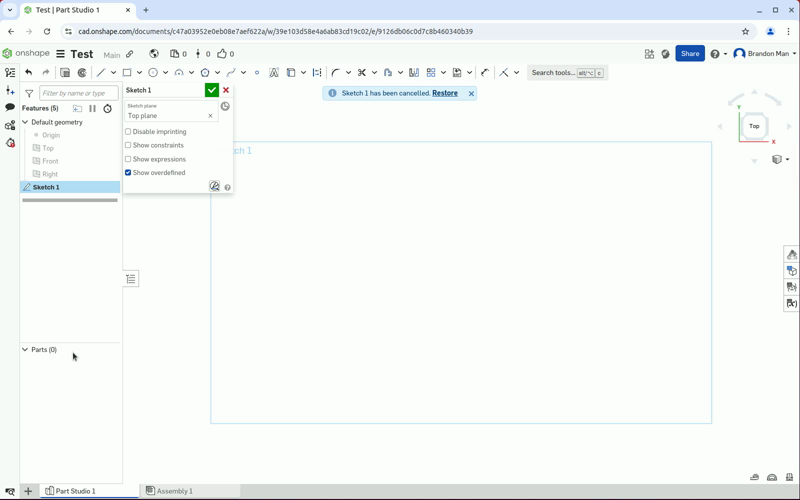
key(y)
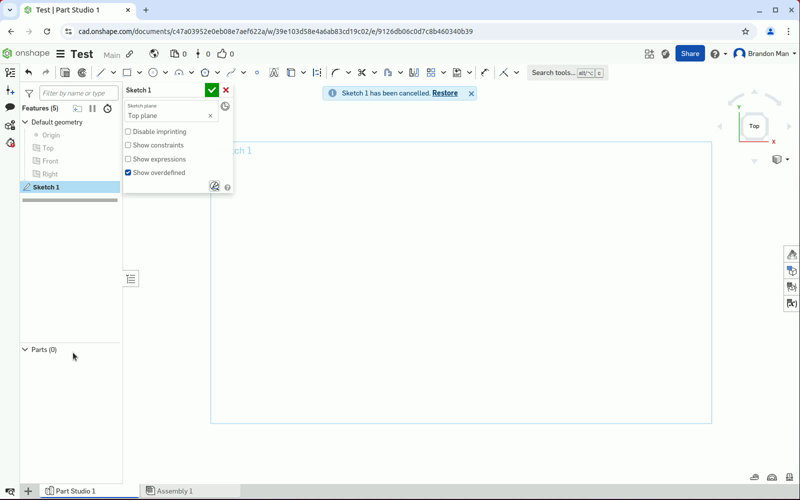
key(l)
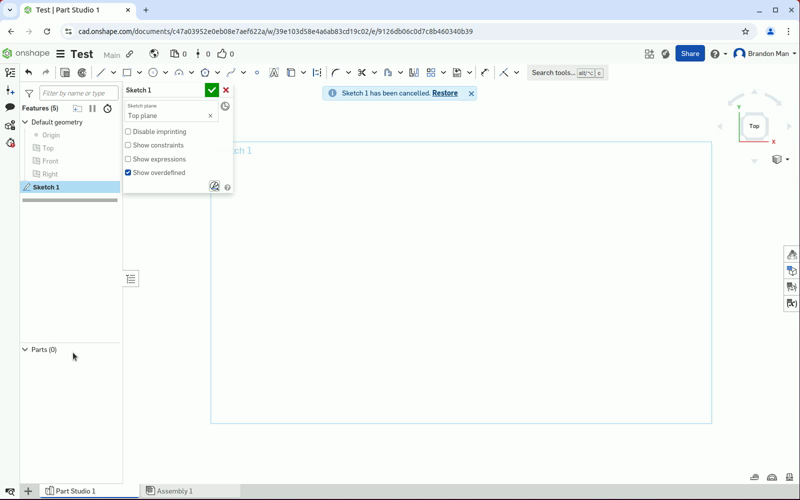
key_down(shift)
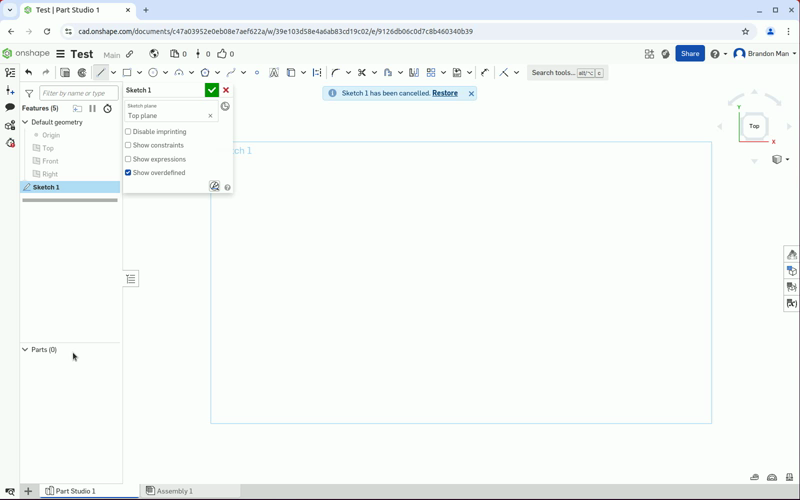
mouse_move(348, 354)
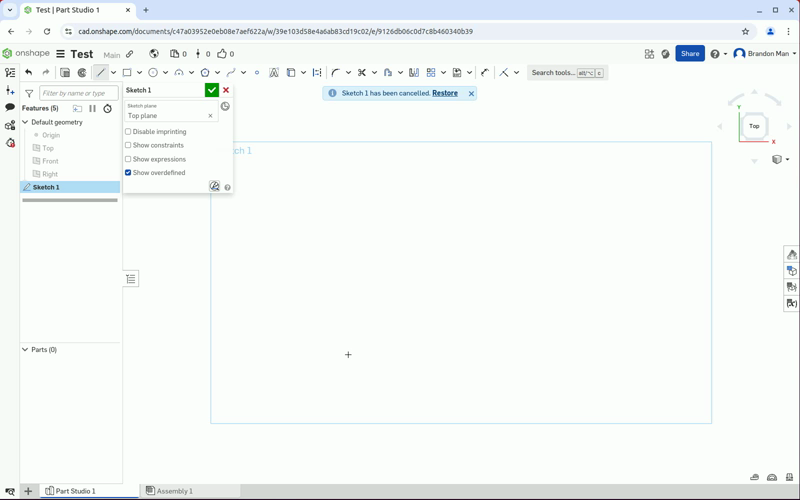
click(348, 354)
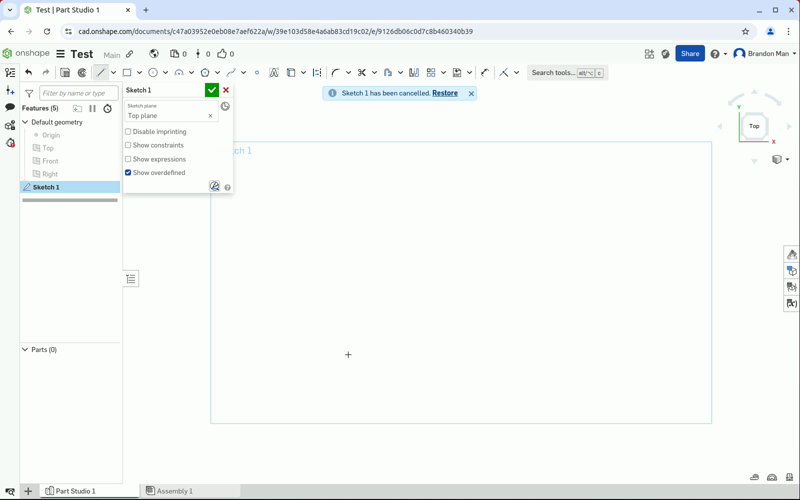
key_up(shift)
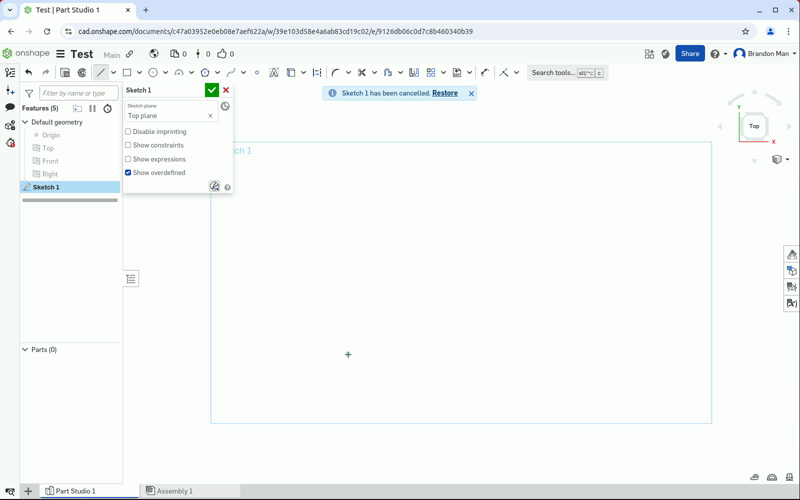
key_down(shift)
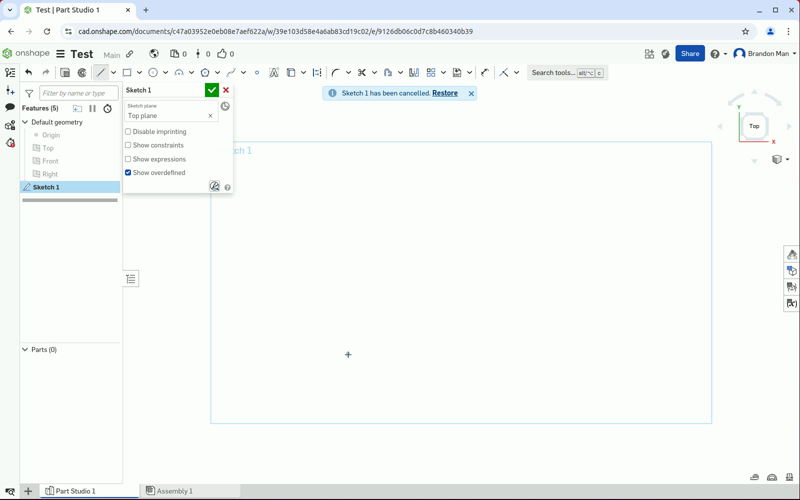
mouse_move(378, 354)
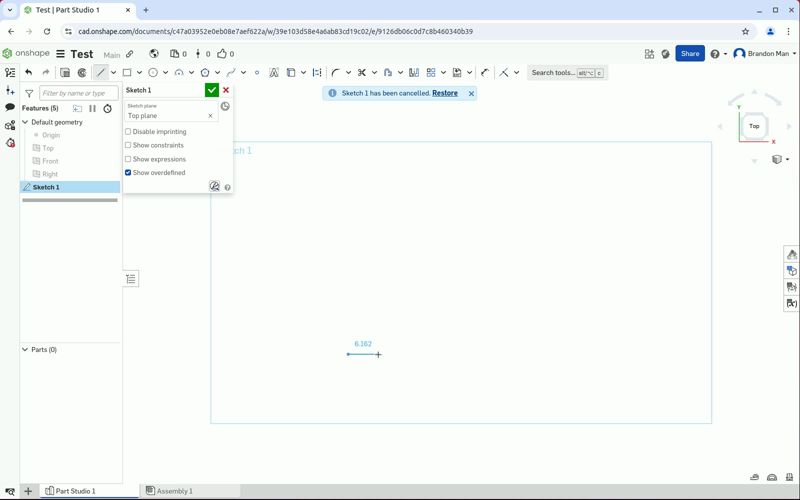
mouse_move(361, 354)
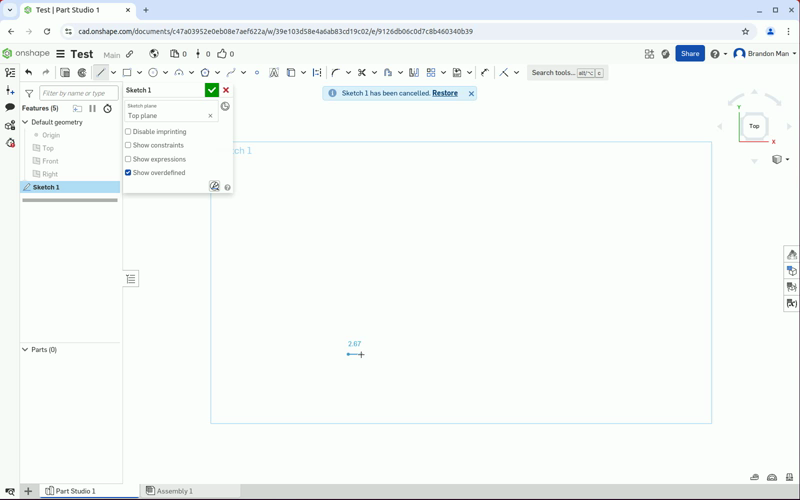
click(361, 354)
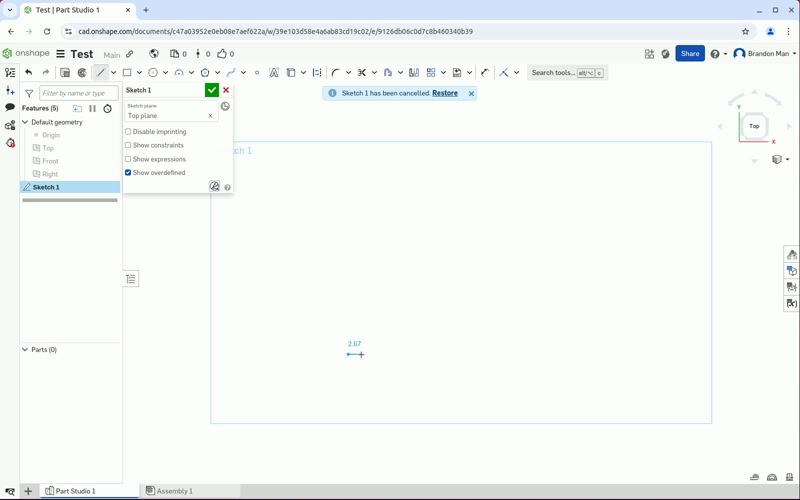
key_up(shift)
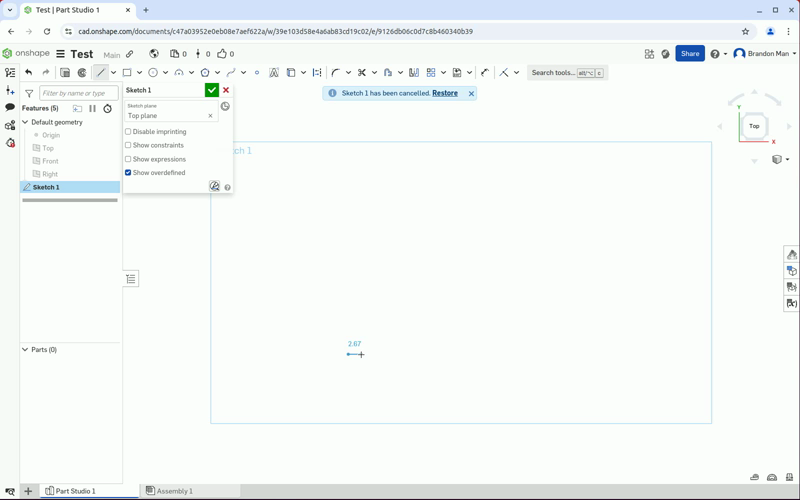
key_down(shift)
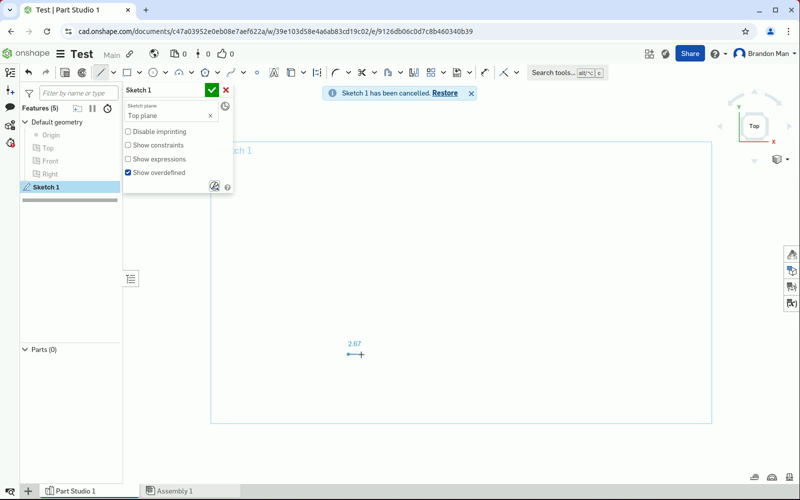
mouse_move(361, 214)
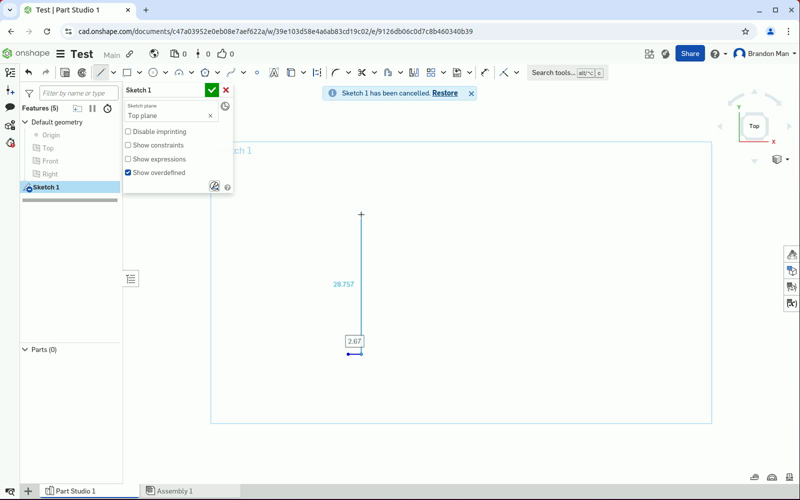
click(361, 214)
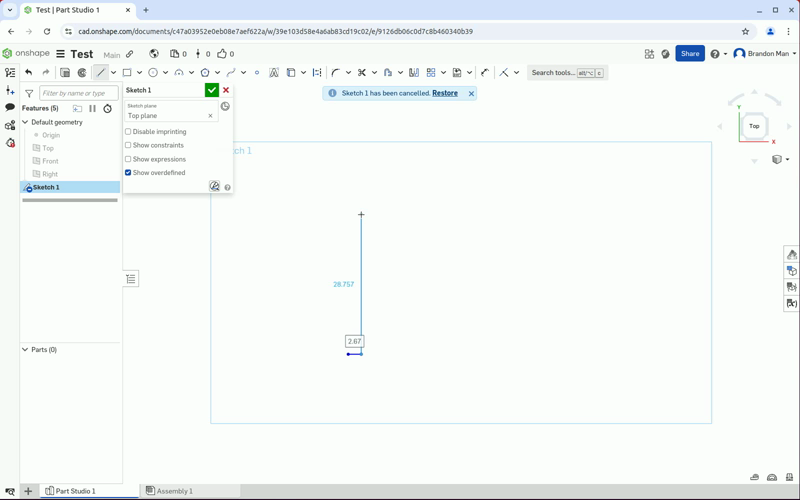
key_up(shift)
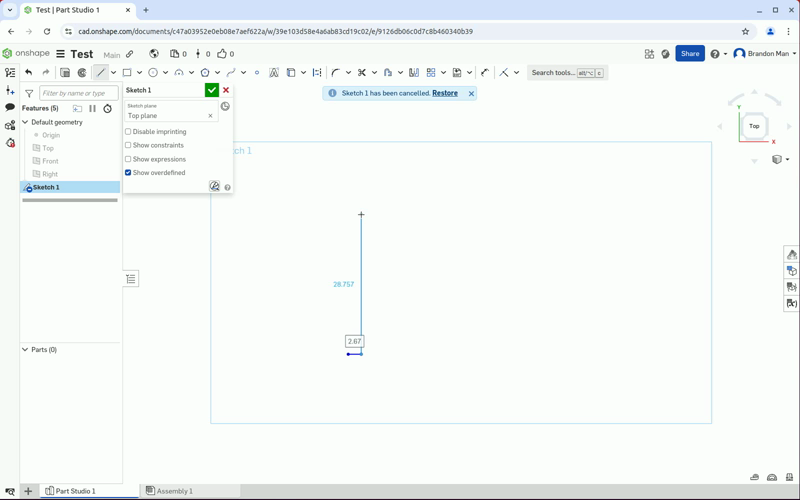
key_down(shift)
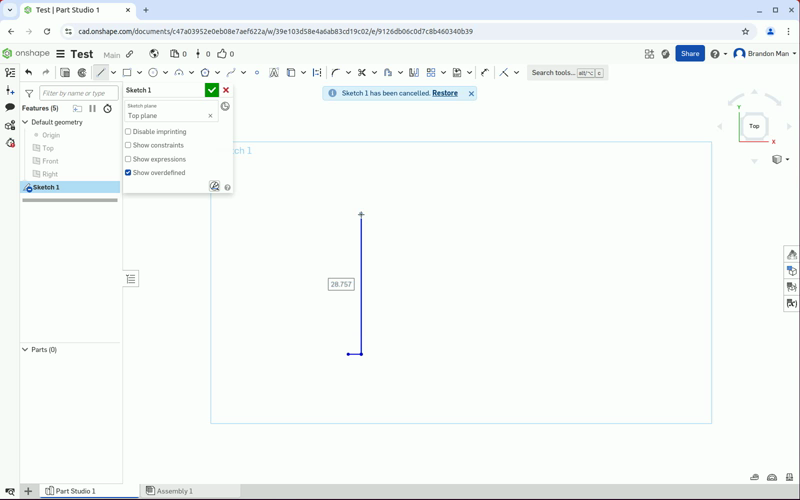
mouse_move(391, 214)
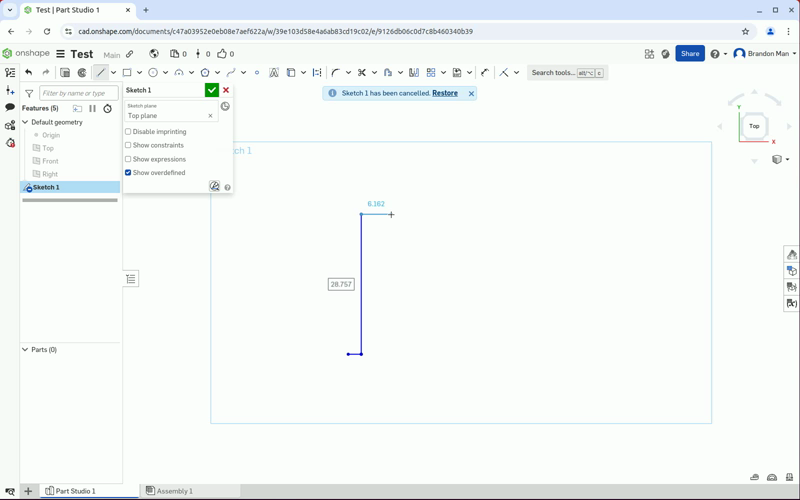
mouse_move(348, 214)
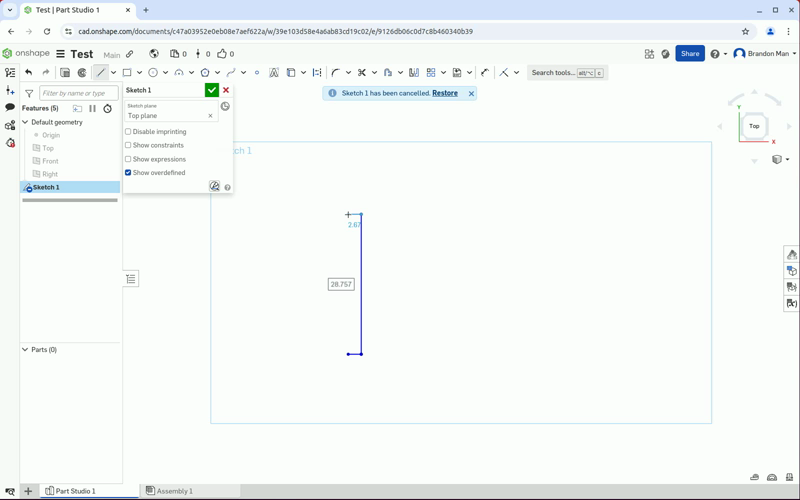
click(348, 214)
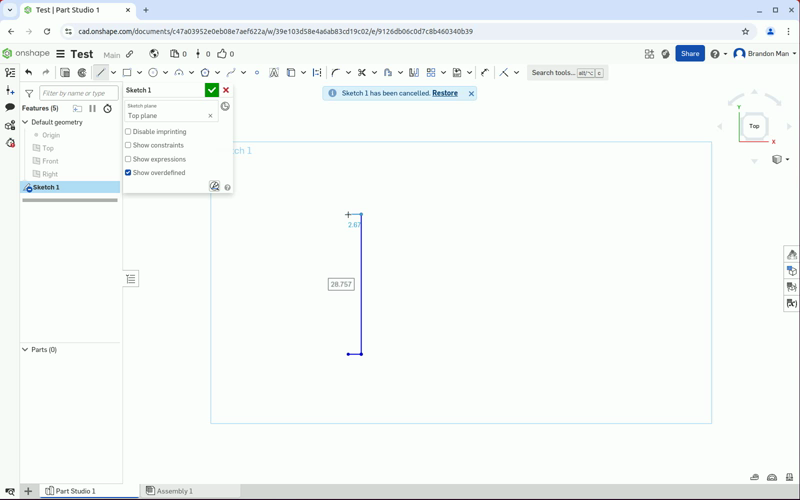
key_up(shift)
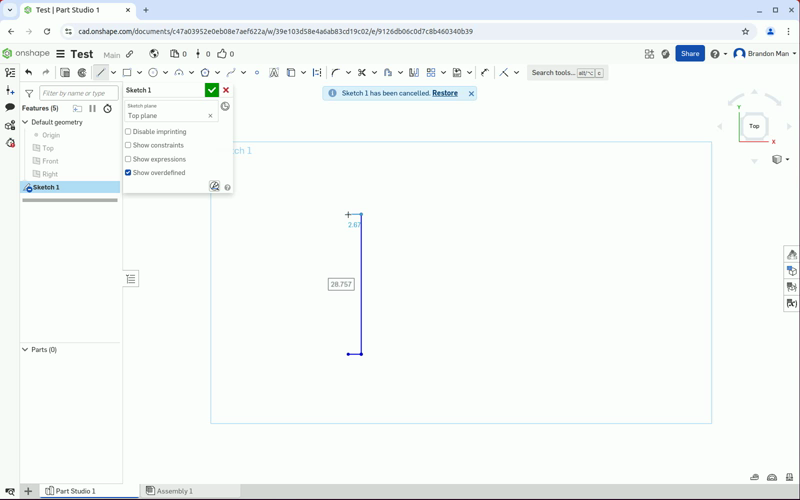
key_down(shift)
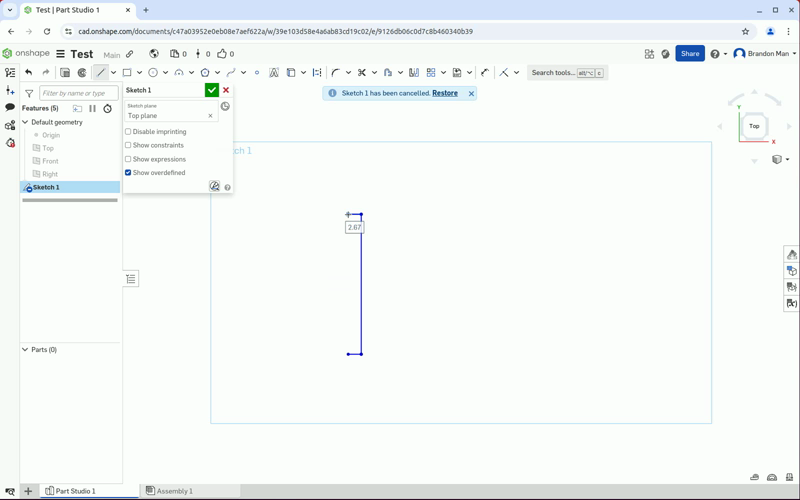
mouse_move(348, 354)
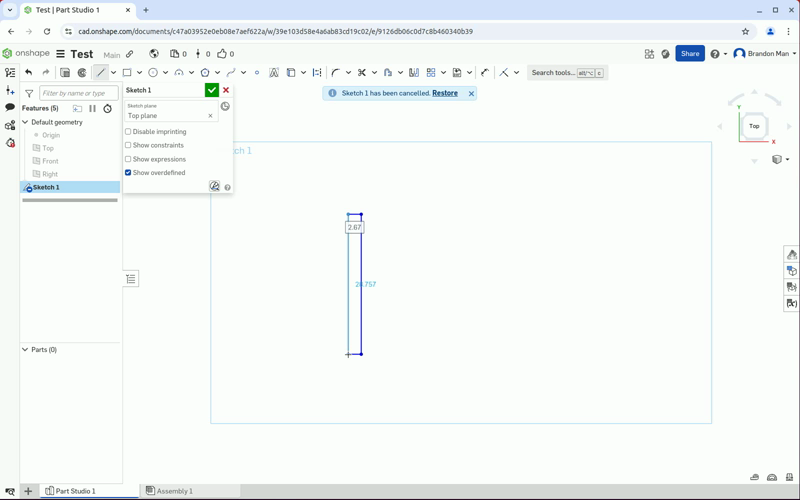
key_up(shift)
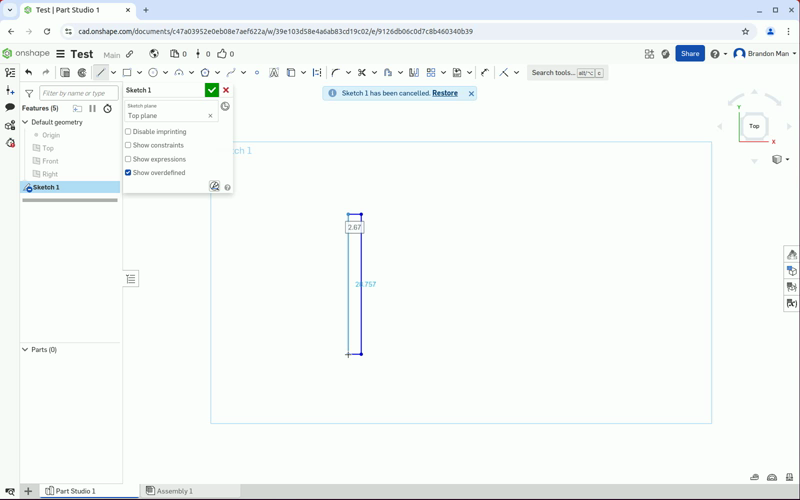
click(348, 354)
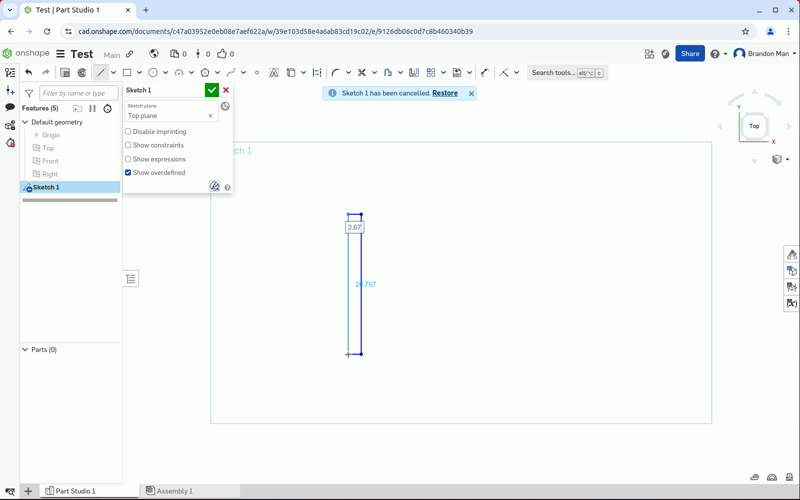
key(esc)
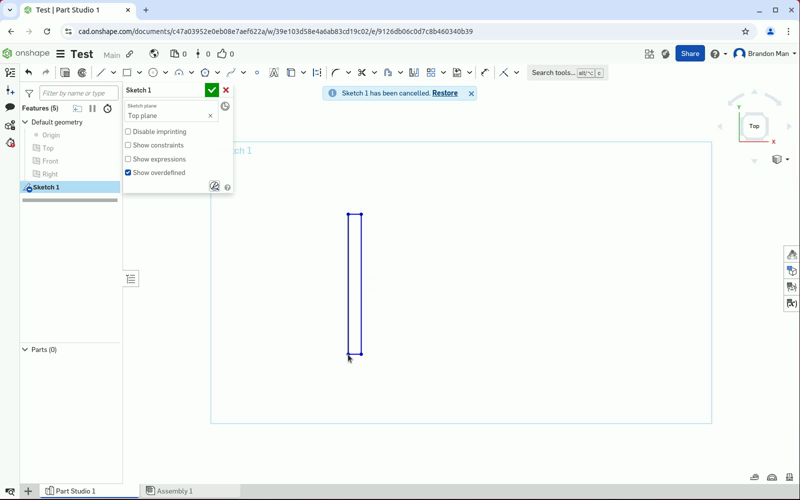
mouse_move(359, 352)
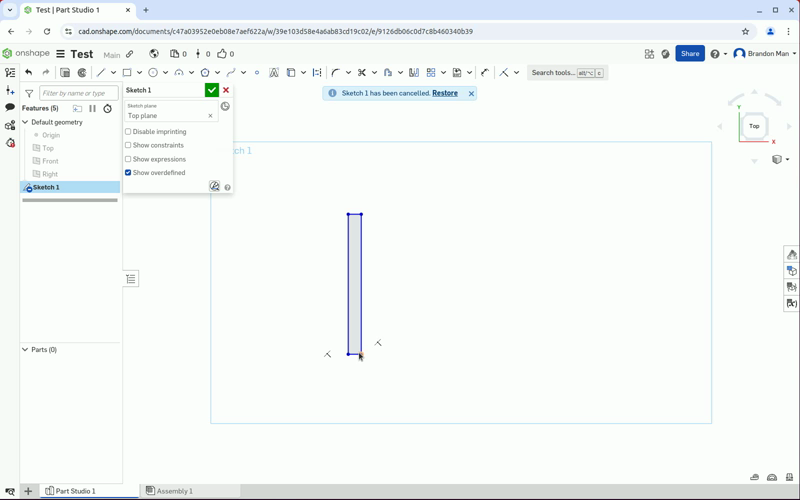
click(359, 352)
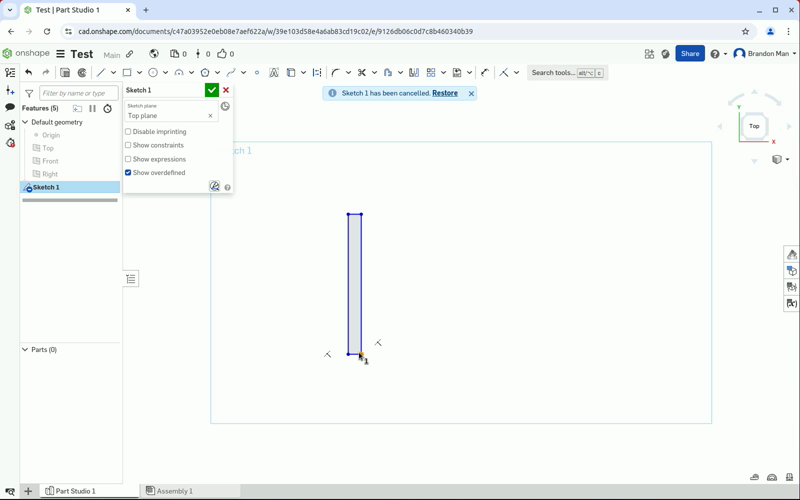
mouse_move(73, 352)
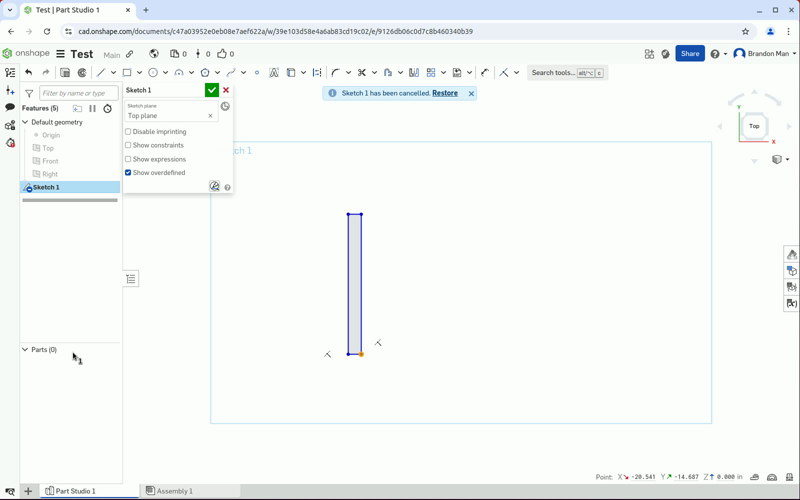
key(shift+y)
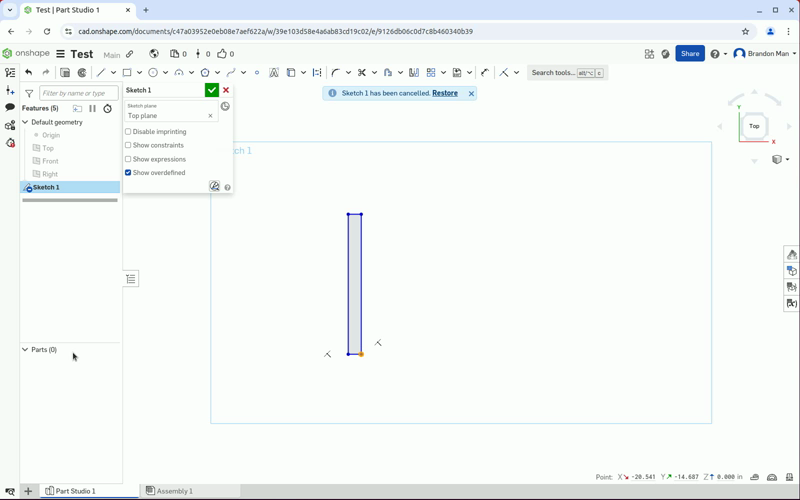
key(shift+e)
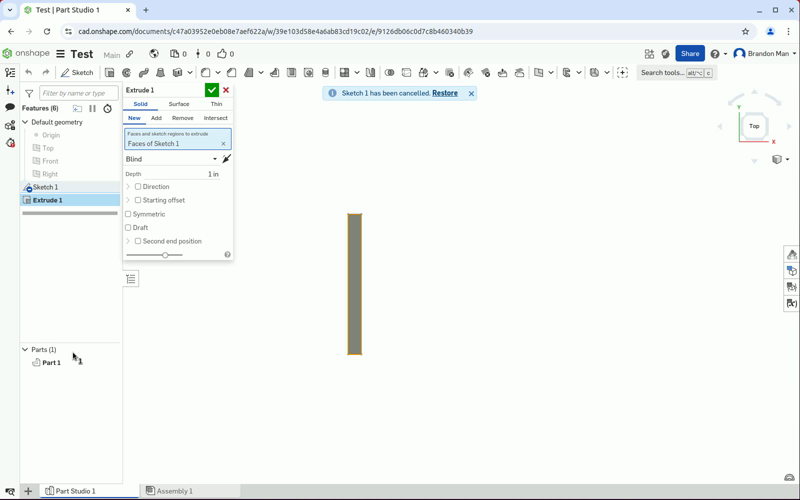
mouse_move(143, 106)
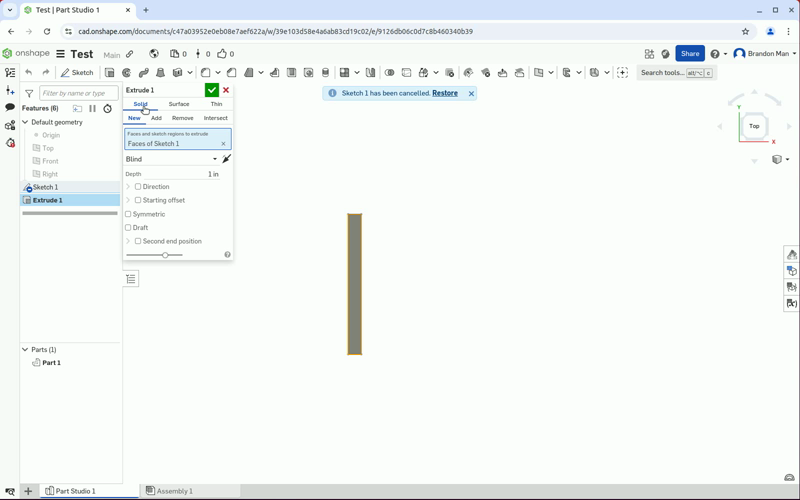
click(143, 106)
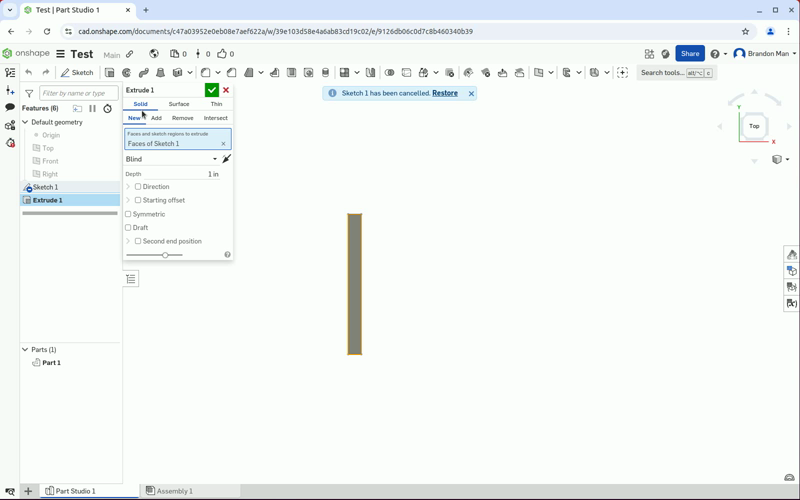
mouse_move(137, 120)
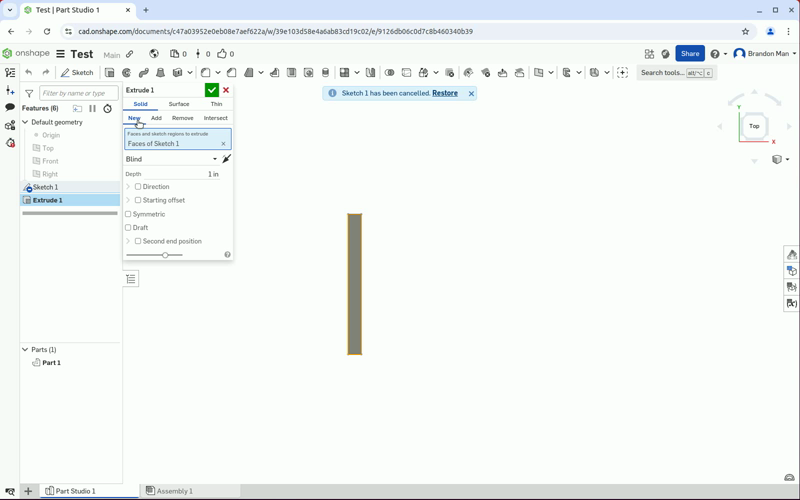
click(137, 120)
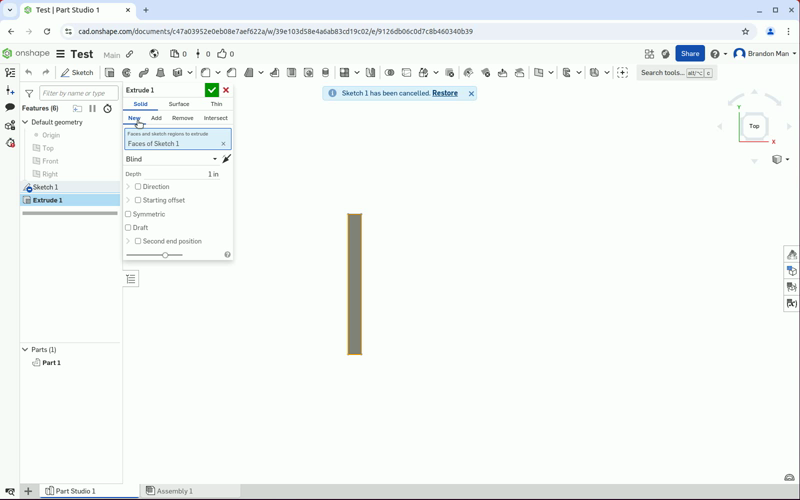
key(tab, 4)
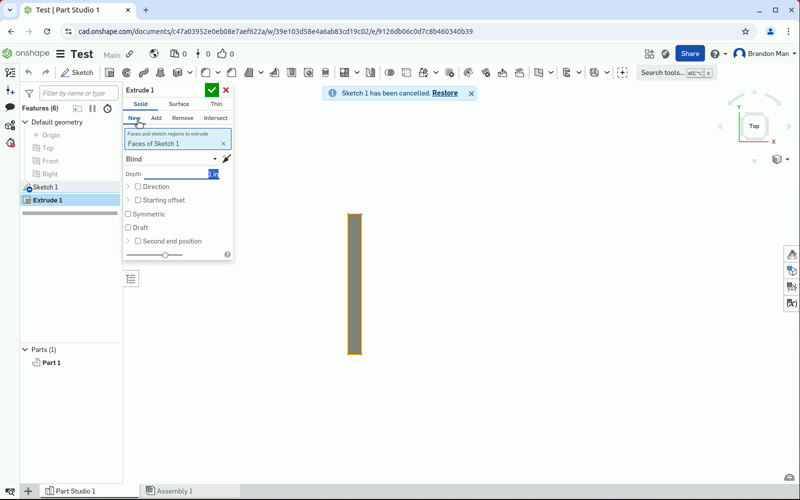
text(3.611)
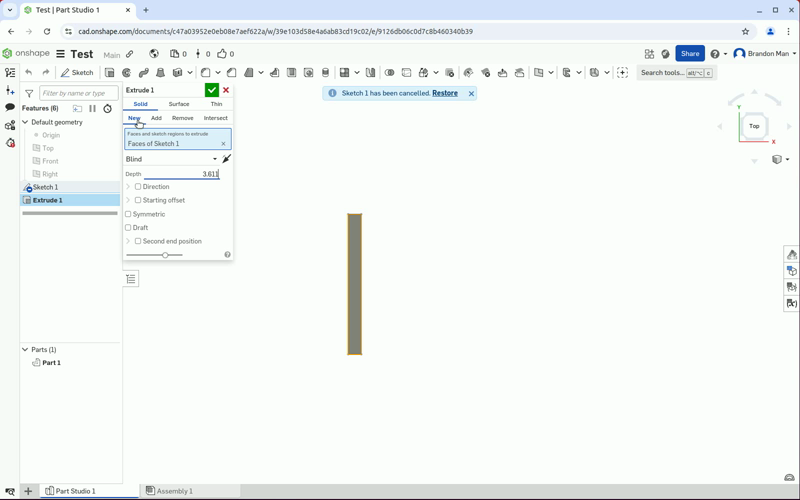
key(enter)
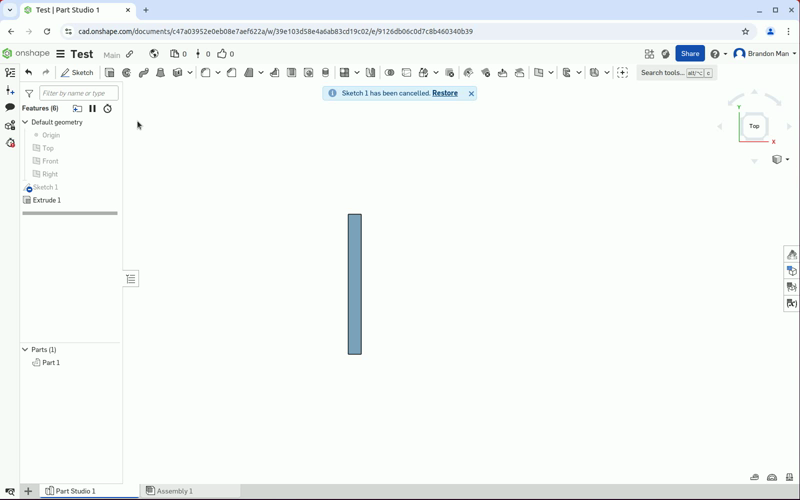
key(shift+h)
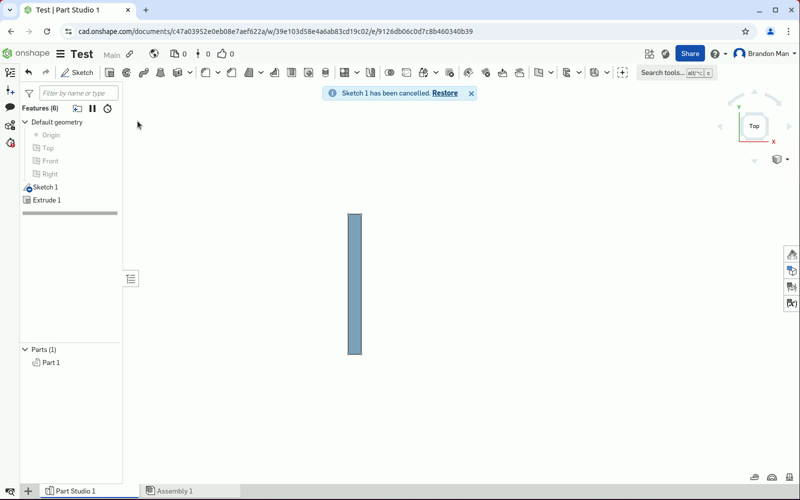
key(shift+h)
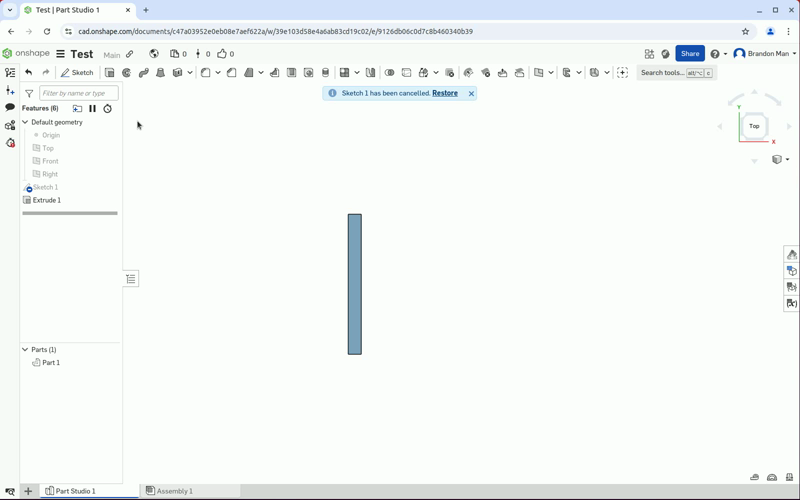
mouse_move(73, 189)
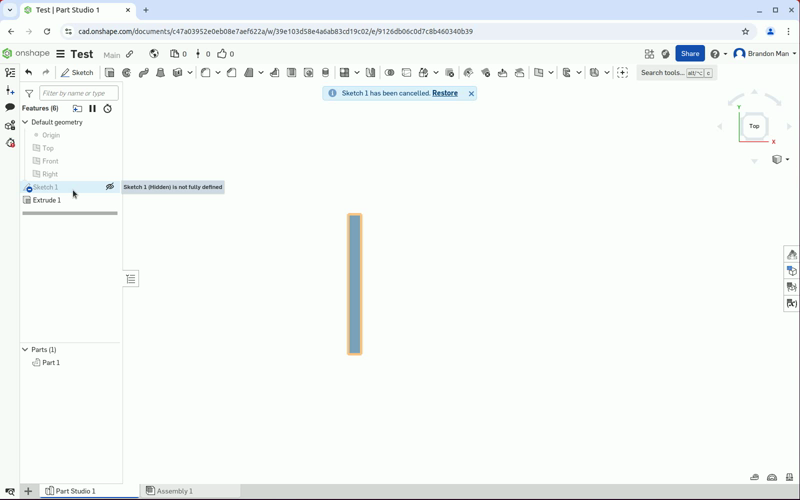
click(73, 189)
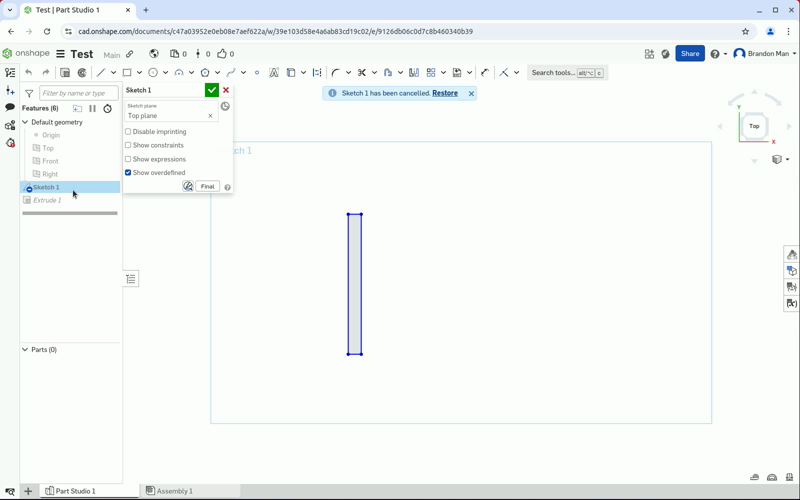
mouse_move(229, 92)
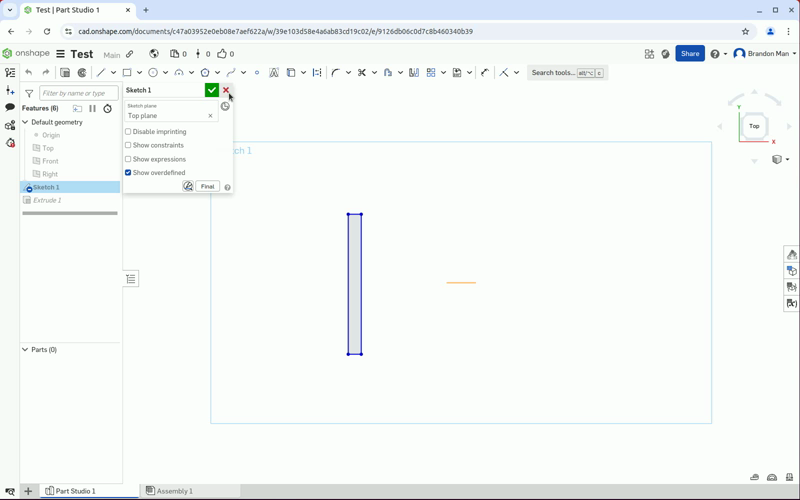
click(229, 92)
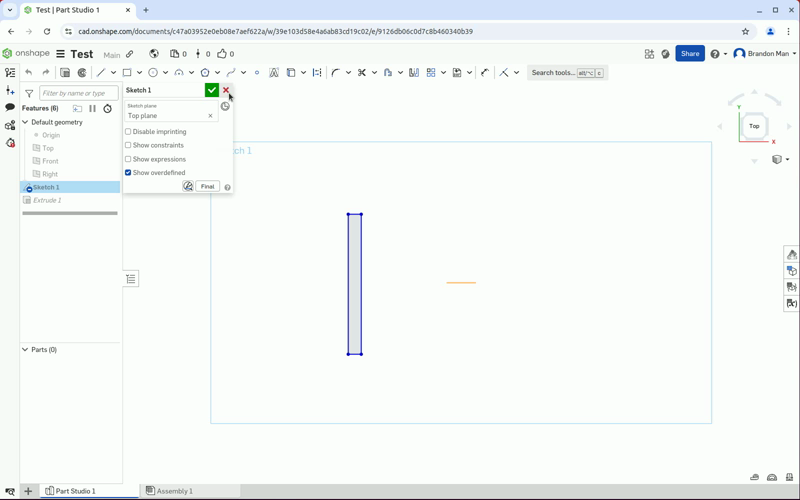
key(shift+s)
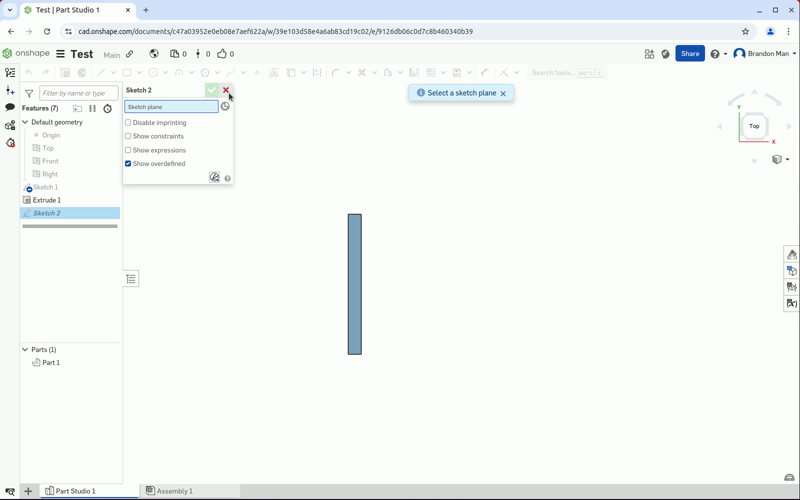
mouse_move(73, 150)
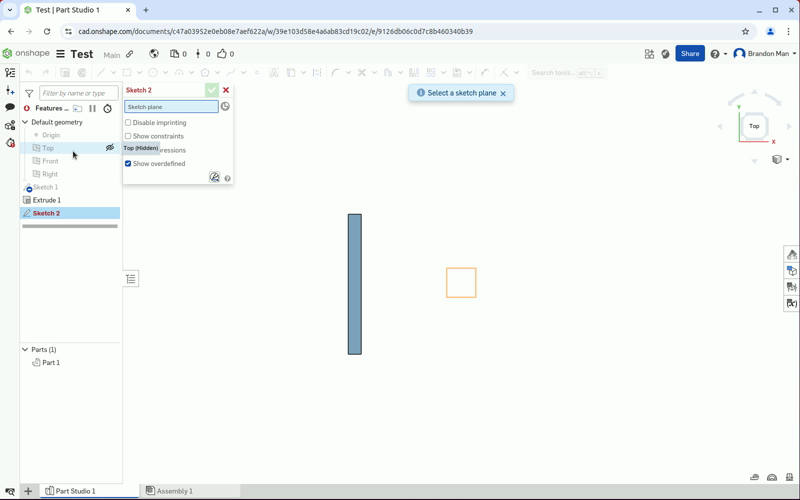
click(73, 150)
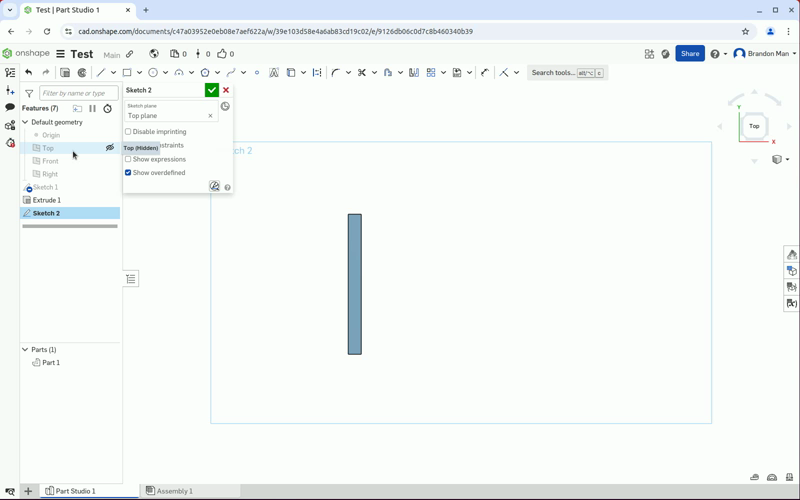
mouse_move(73, 352)
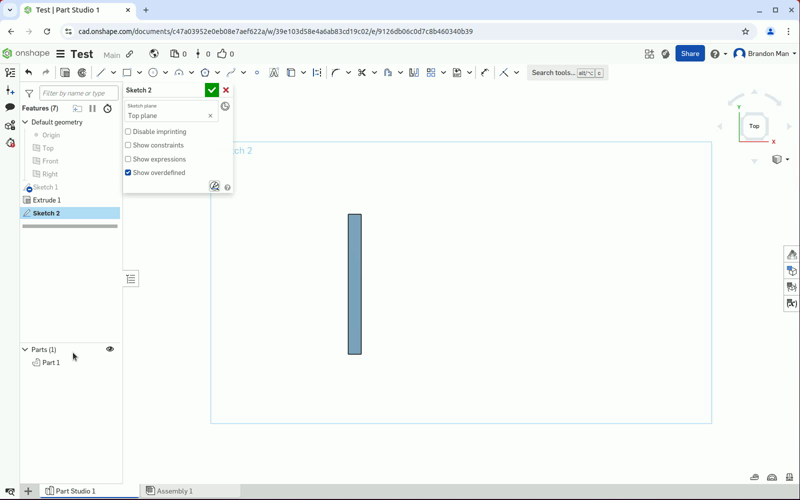
key(y)
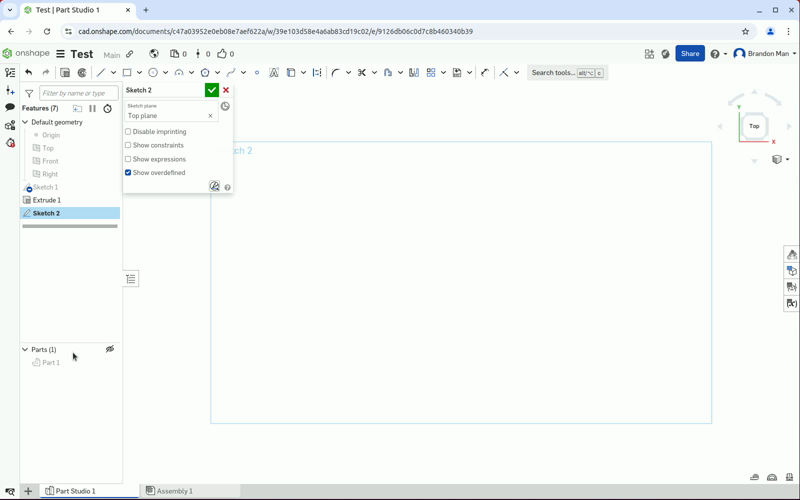
key(l)
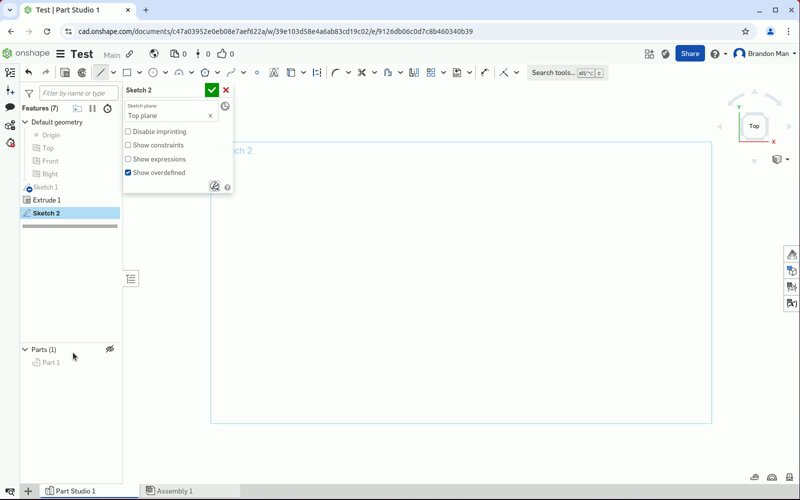
key_down(shift)
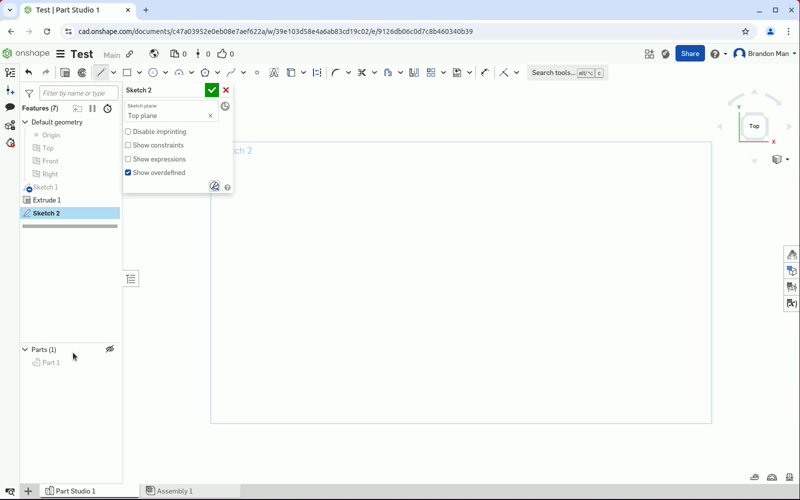
mouse_move(560, 354)
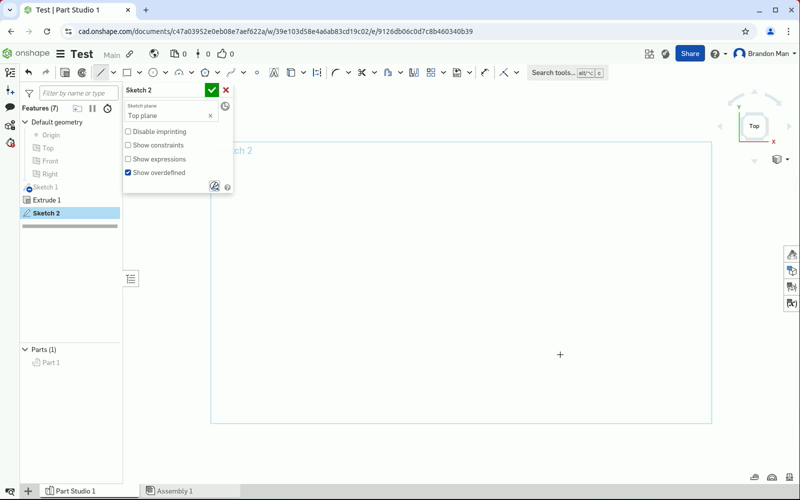
click(560, 354)
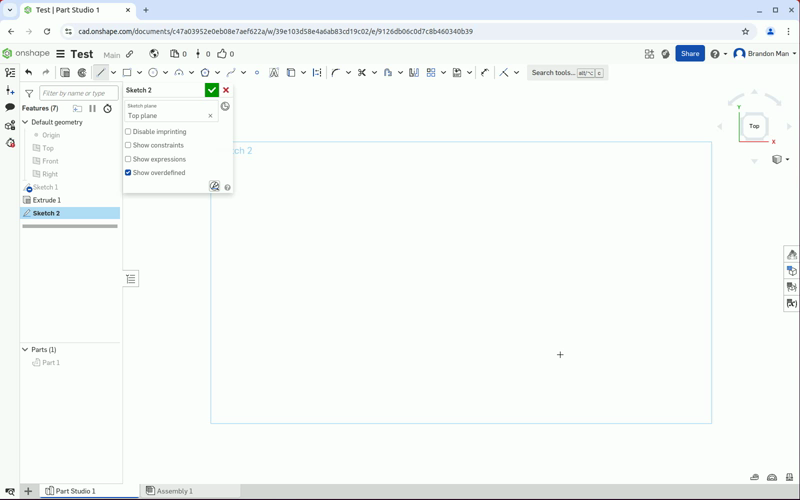
key_up(shift)
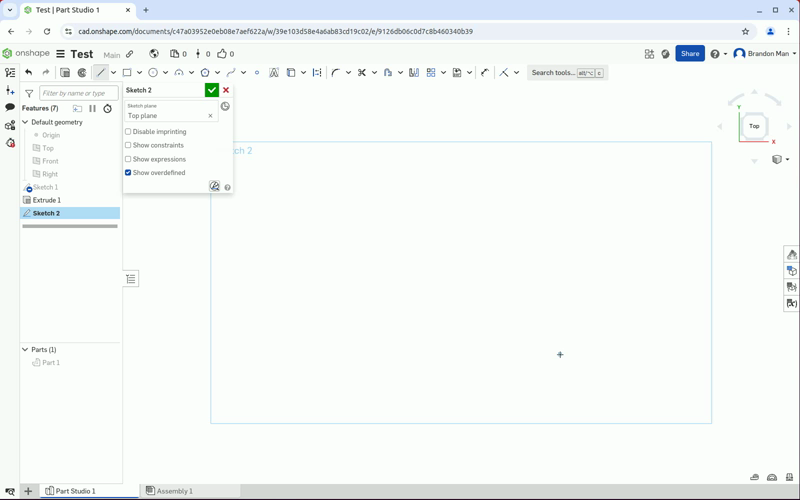
key_down(shift)
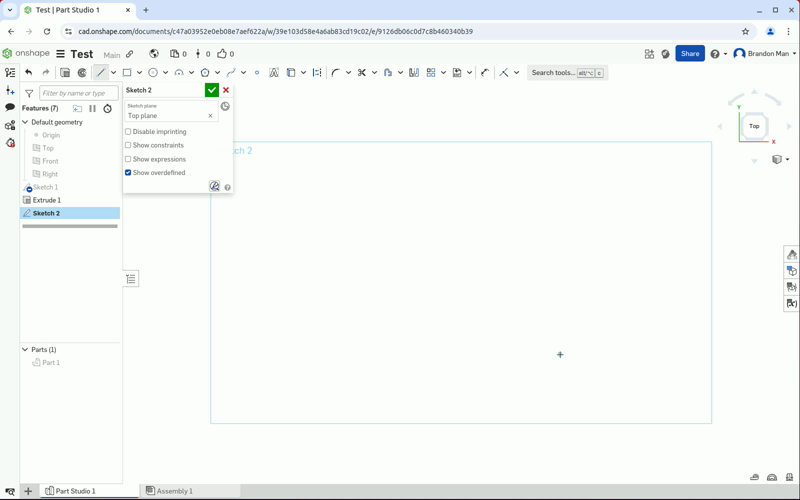
mouse_move(589, 354)
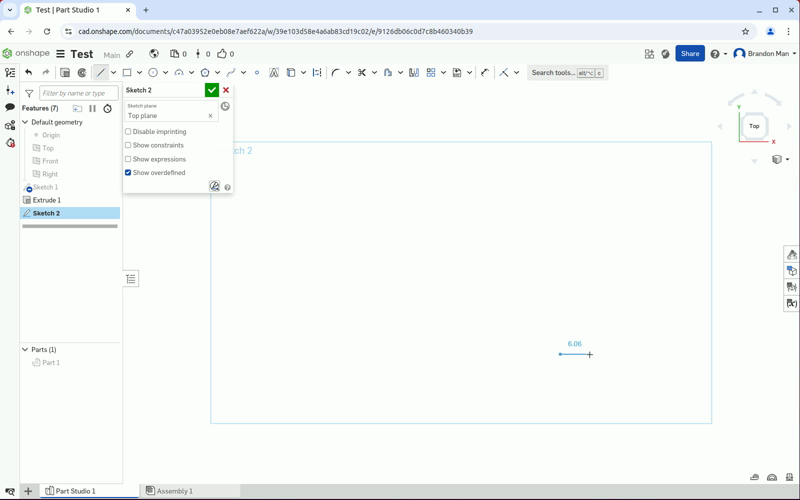
mouse_move(573, 354)
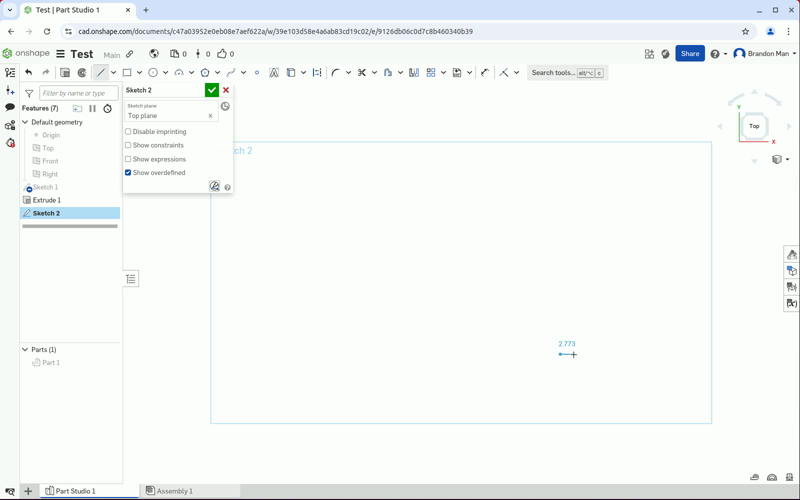
click(573, 354)
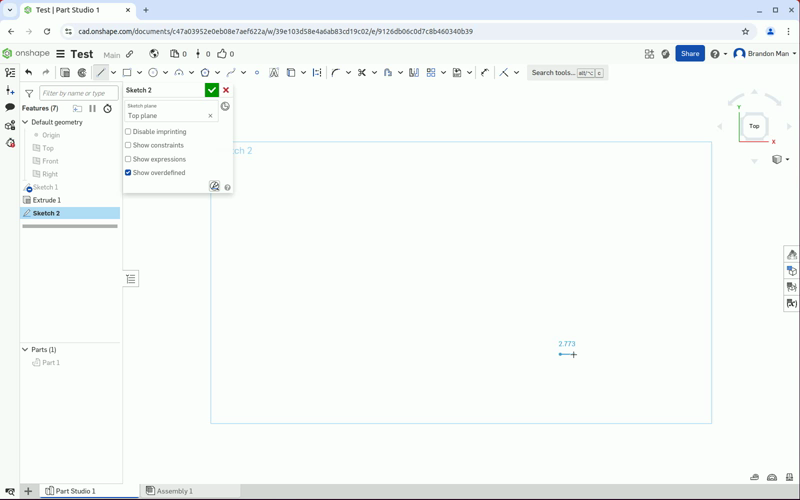
key_up(shift)
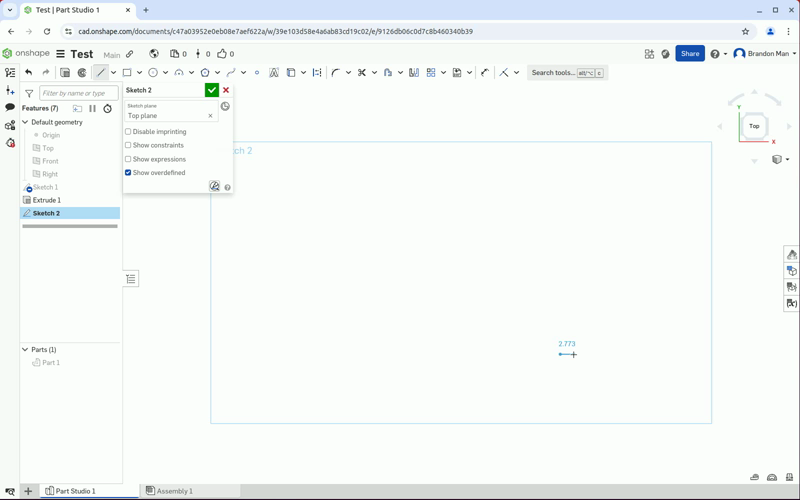
key_down(shift)
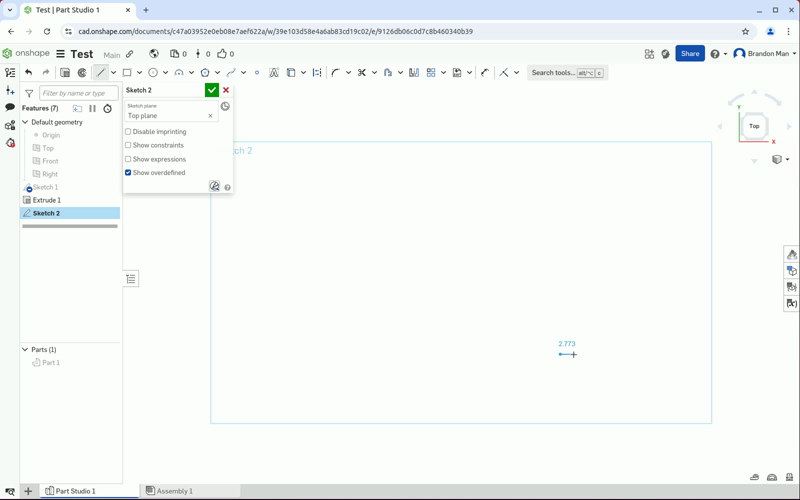
mouse_move(573, 214)
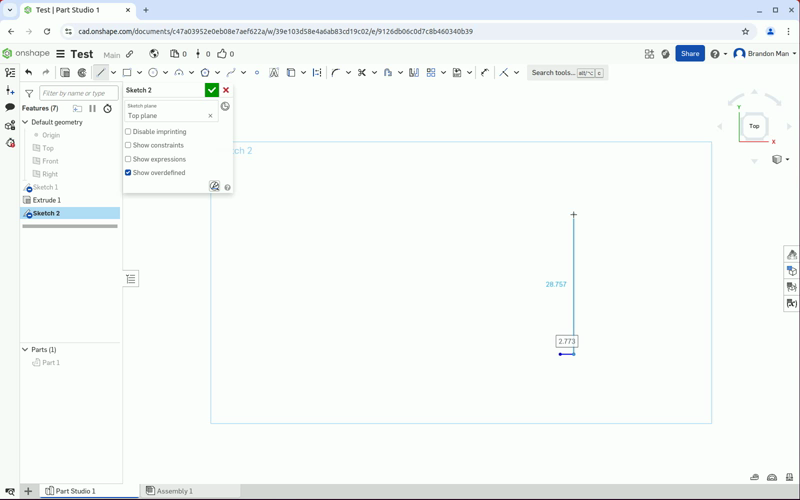
click(573, 214)
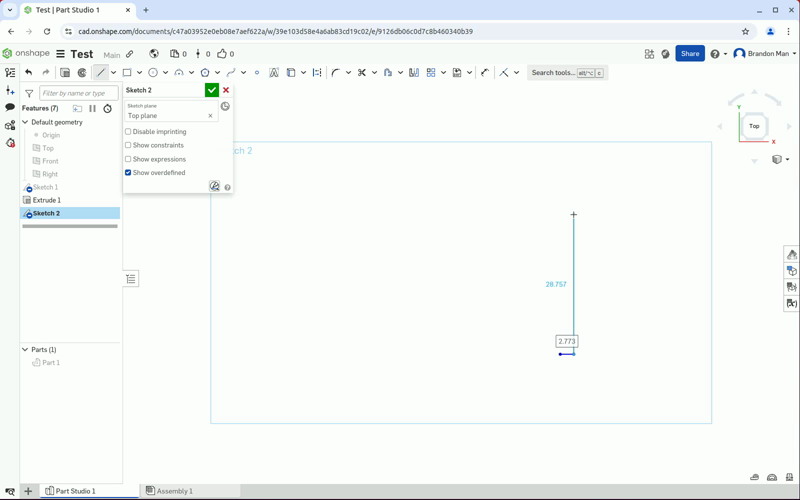
key_up(shift)
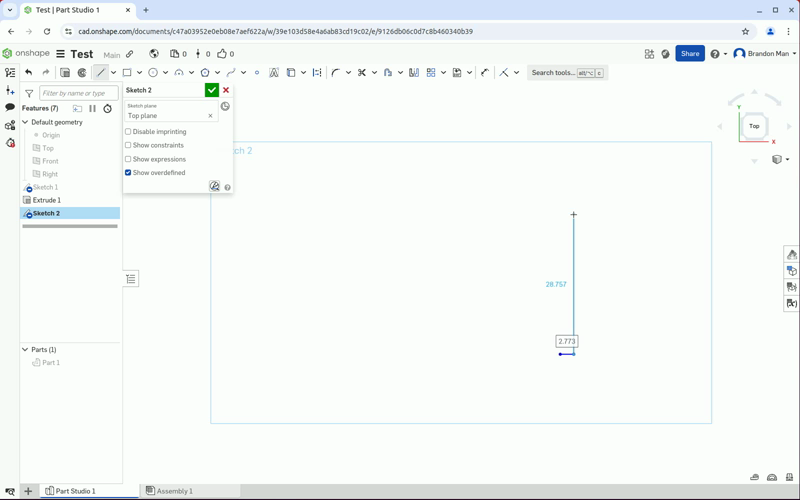
key_down(shift)
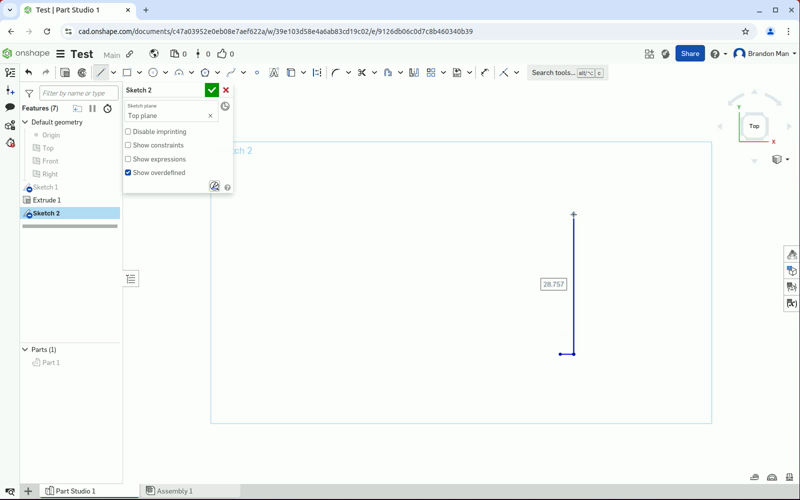
mouse_move(589, 214)
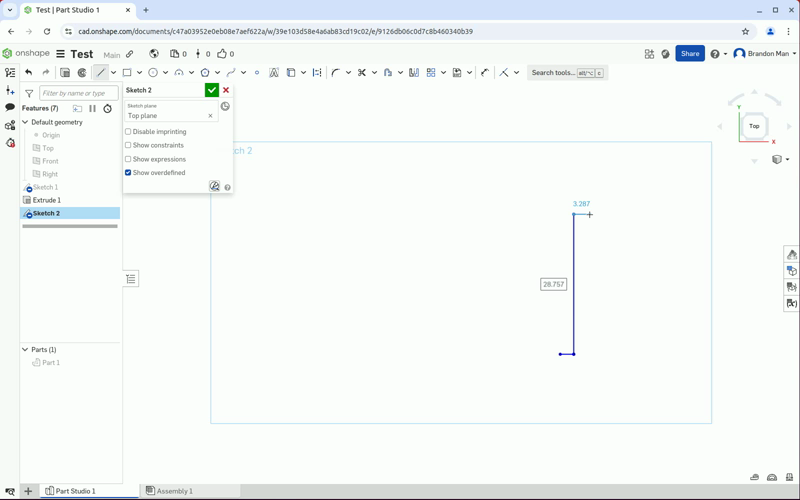
mouse_move(560, 214)
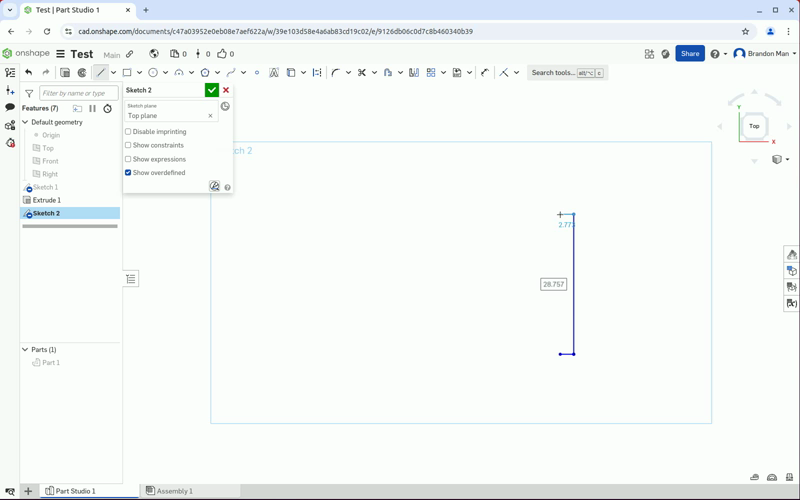
click(560, 214)
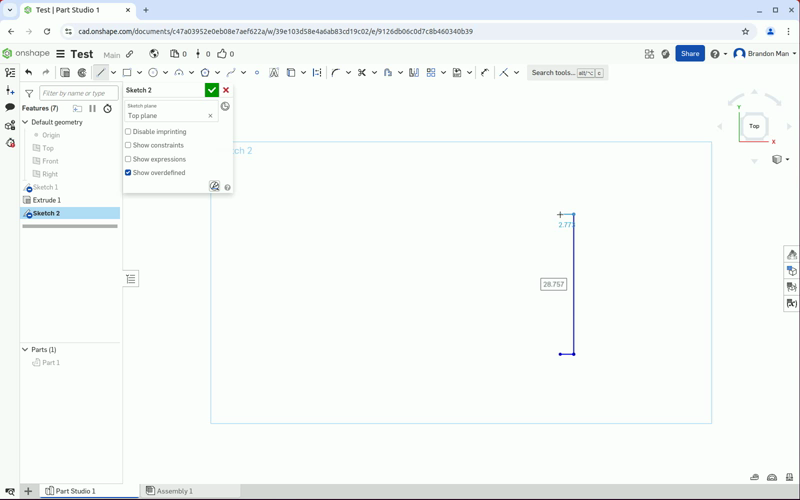
key_up(shift)
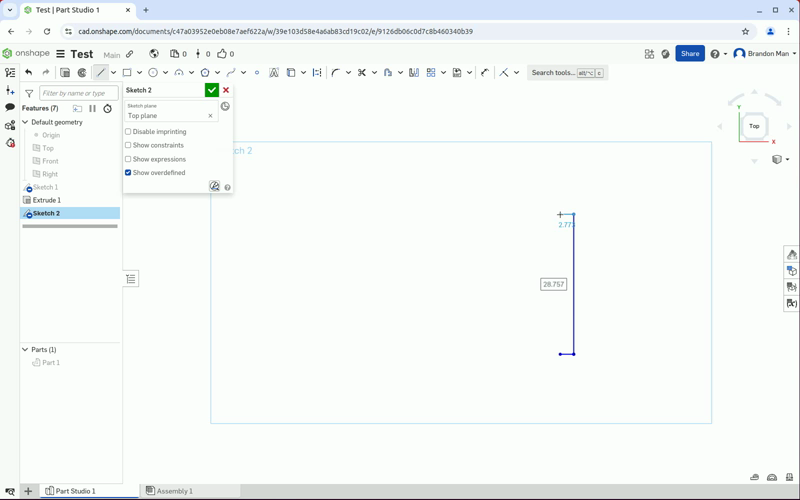
key_down(shift)
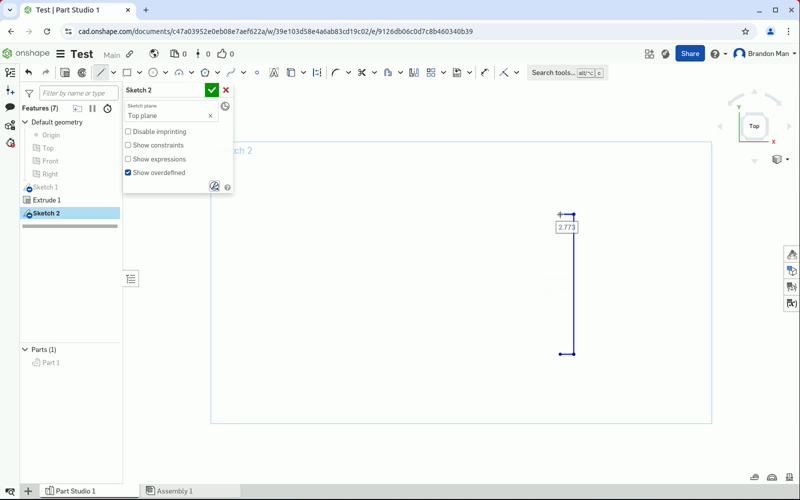
mouse_move(560, 354)
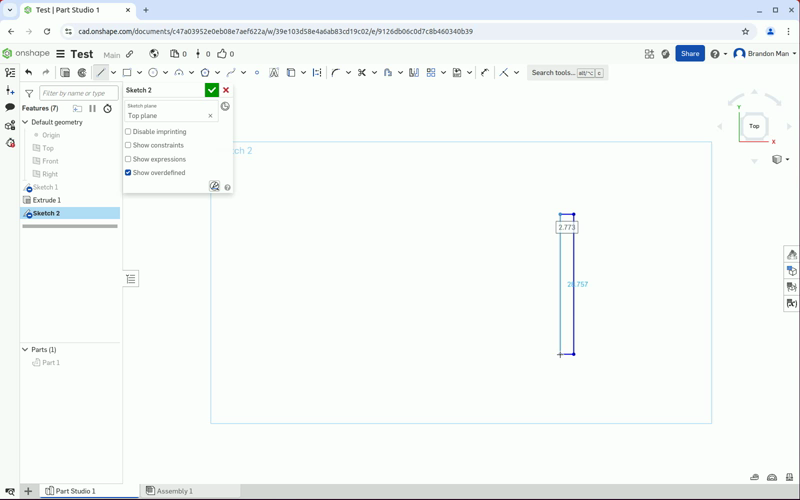
key_up(shift)
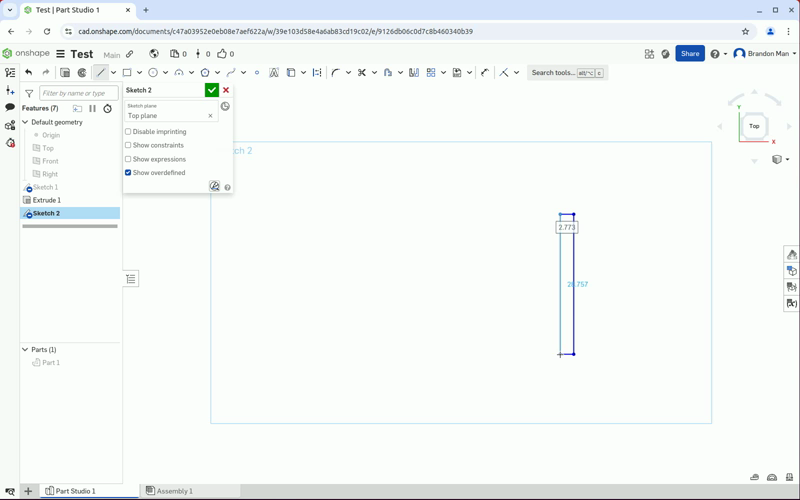
click(560, 354)
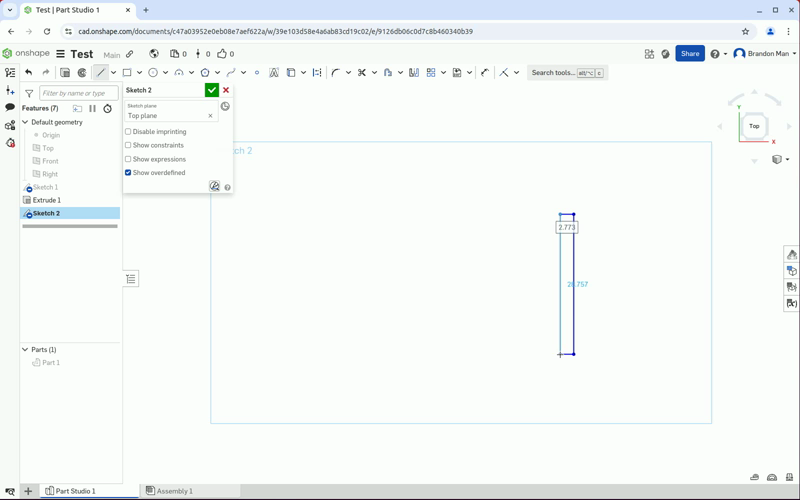
key(esc)
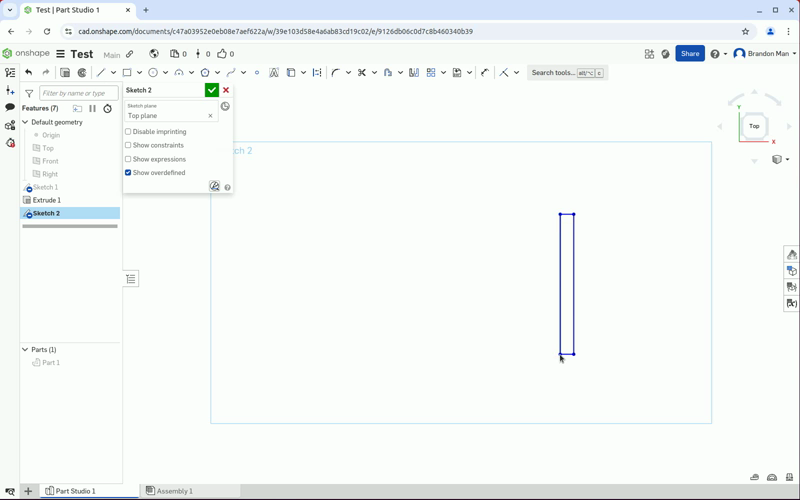
mouse_move(566, 226)
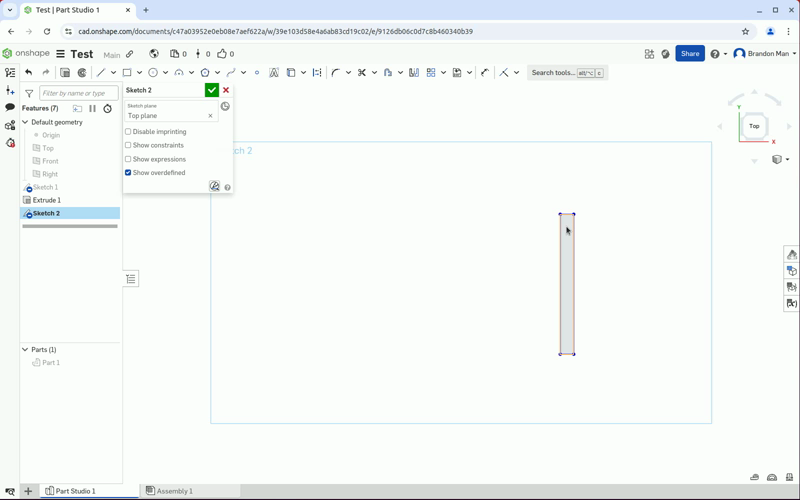
click(566, 226)
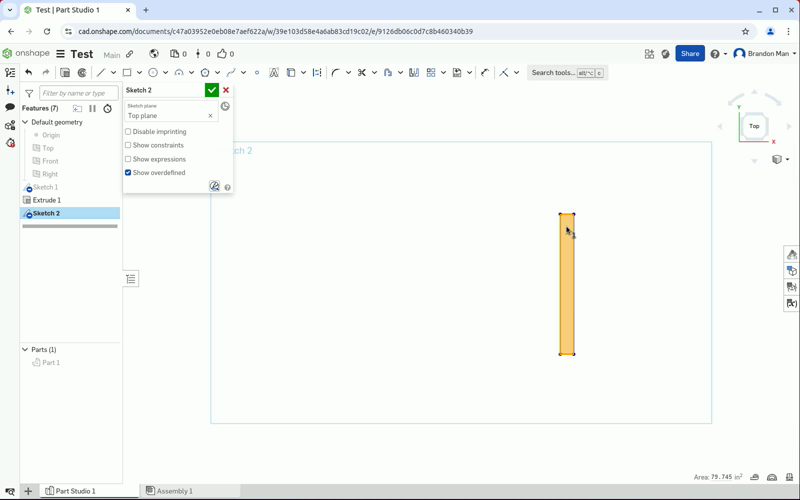
mouse_move(73, 352)
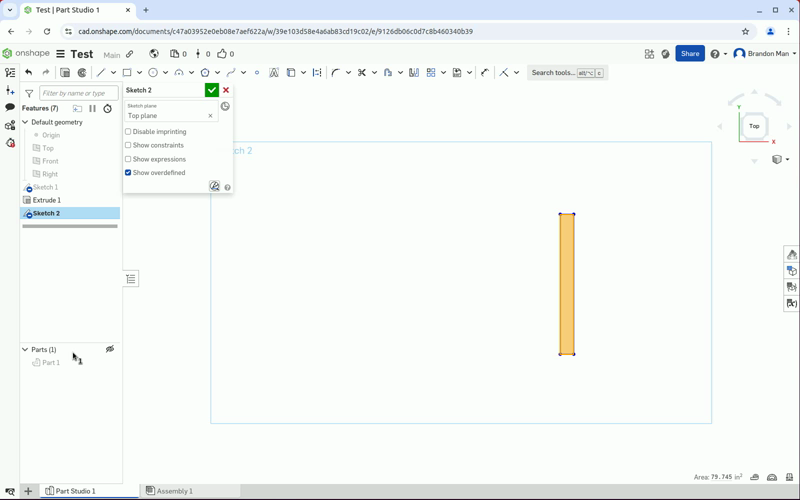
key(shift+y)
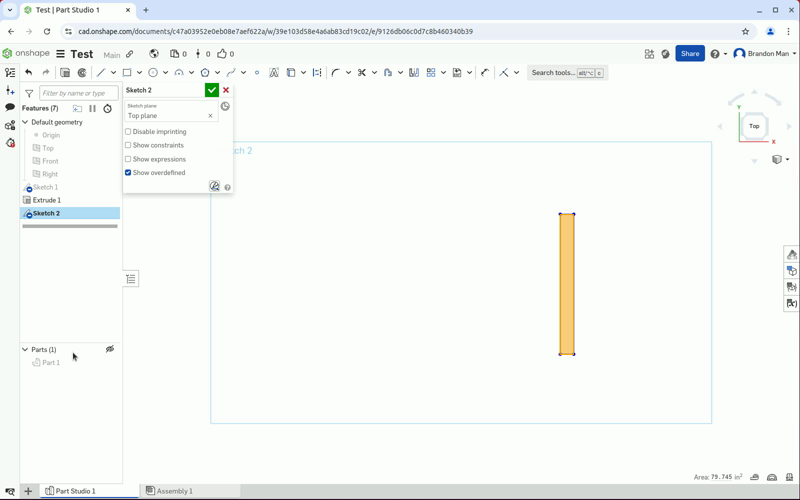
key(shift+e)
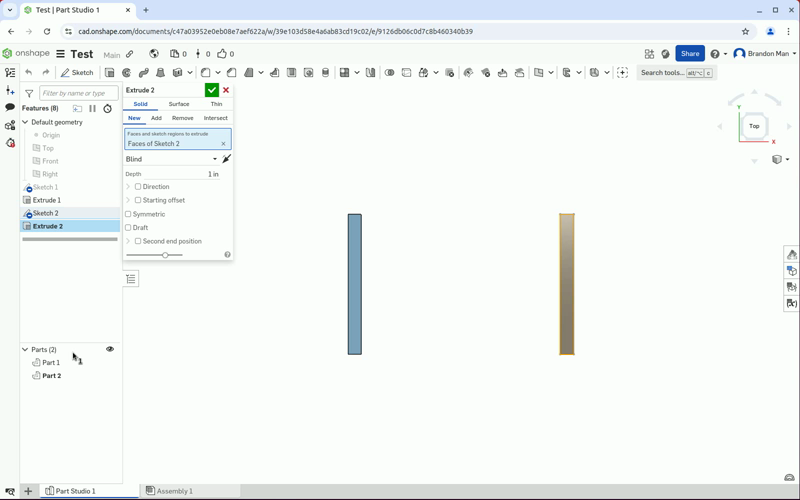
mouse_move(143, 106)
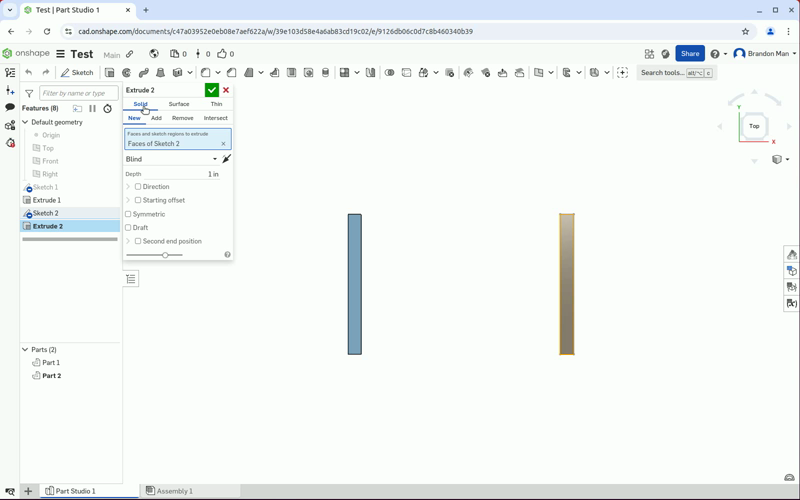
click(143, 106)
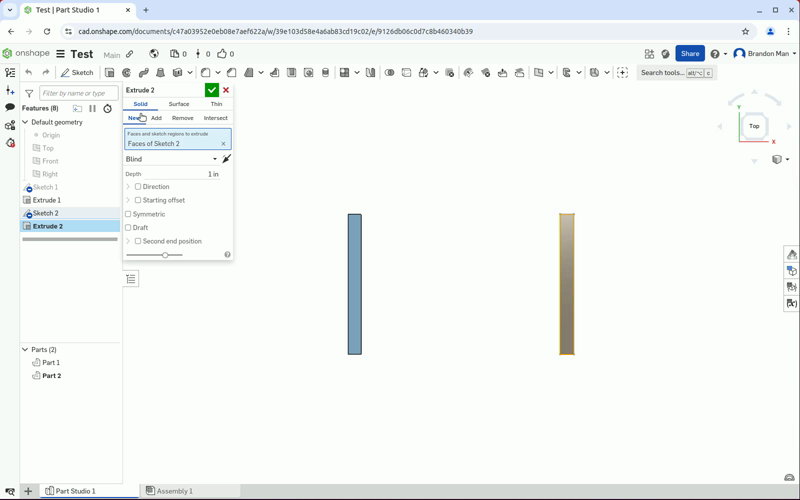
mouse_move(137, 120)
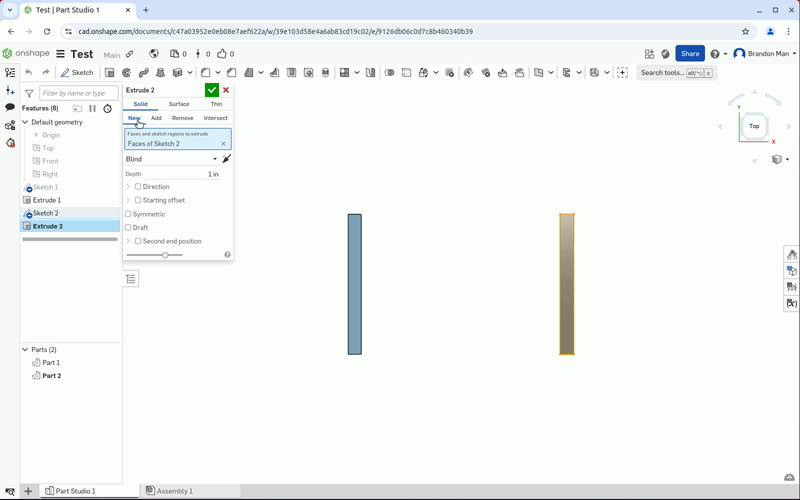
click(137, 120)
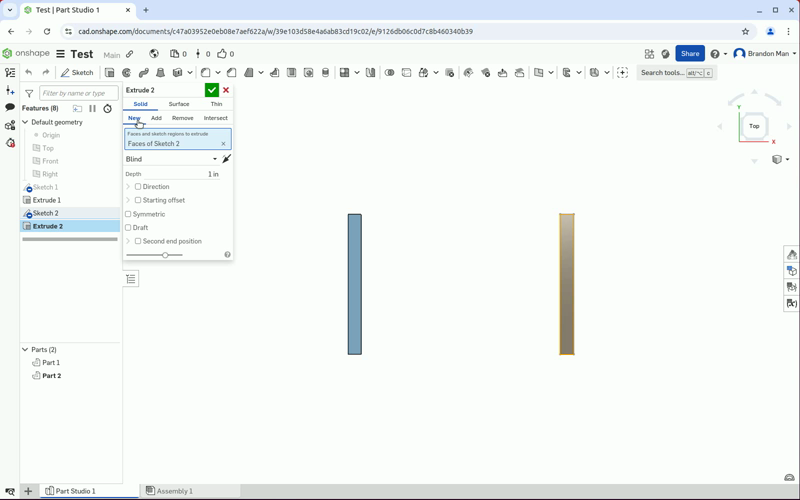
key(tab, 4)
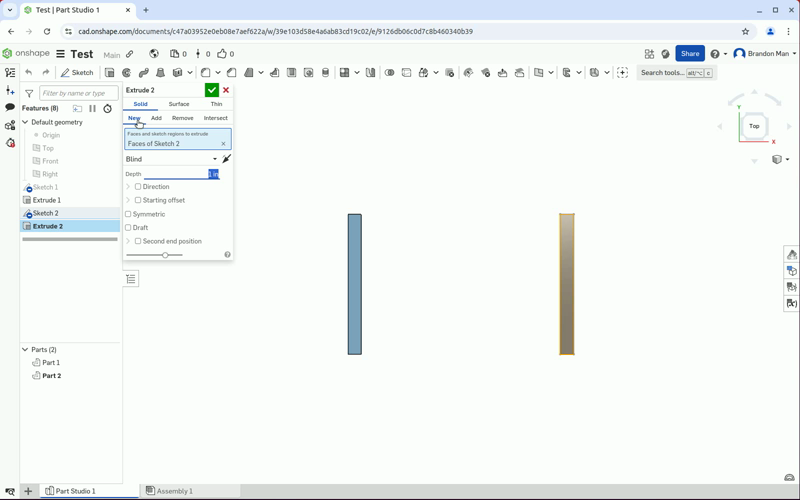
text(3.611)
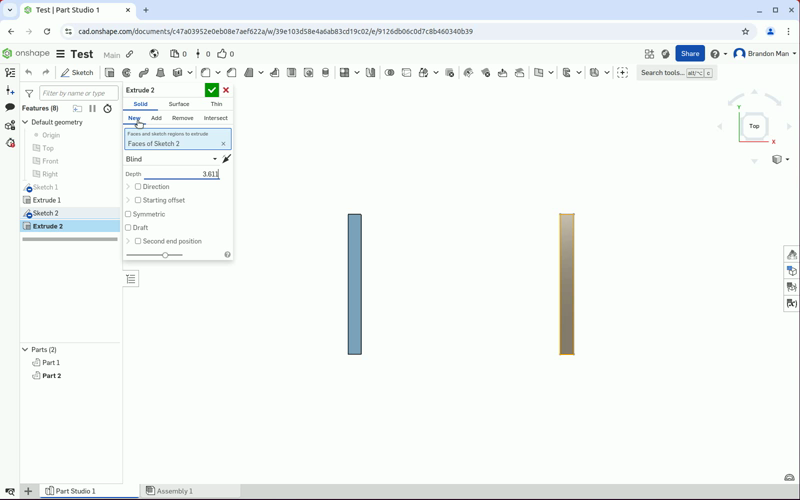
key(enter)
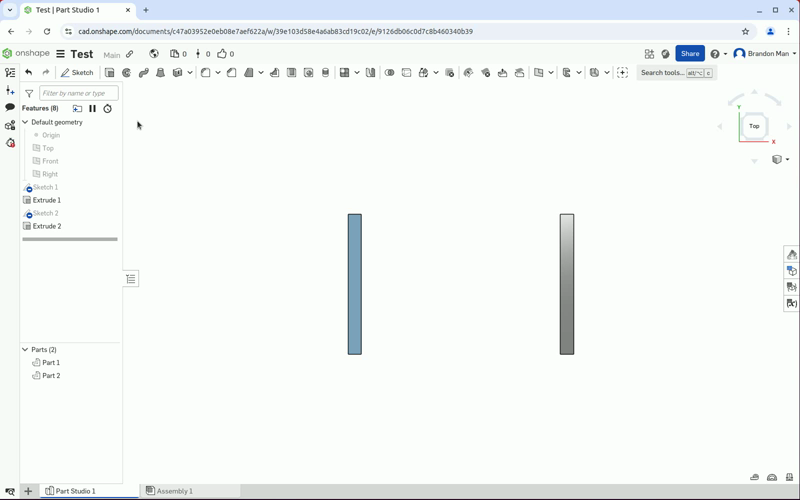
key(shift+h)
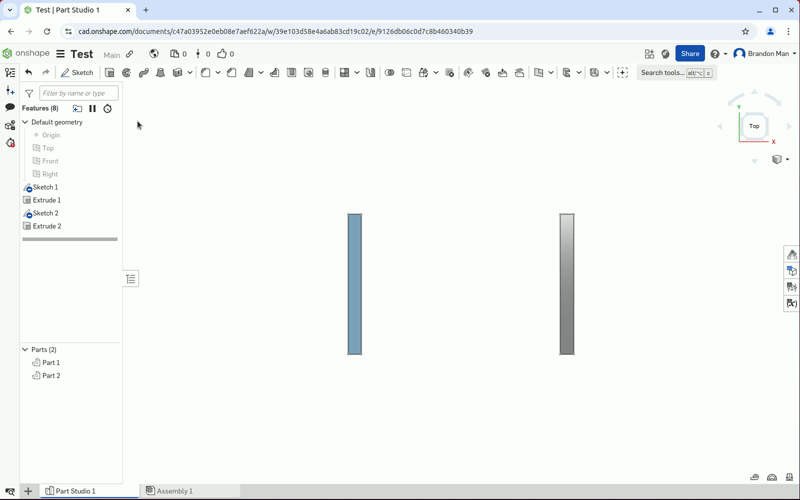
key(shift+h)
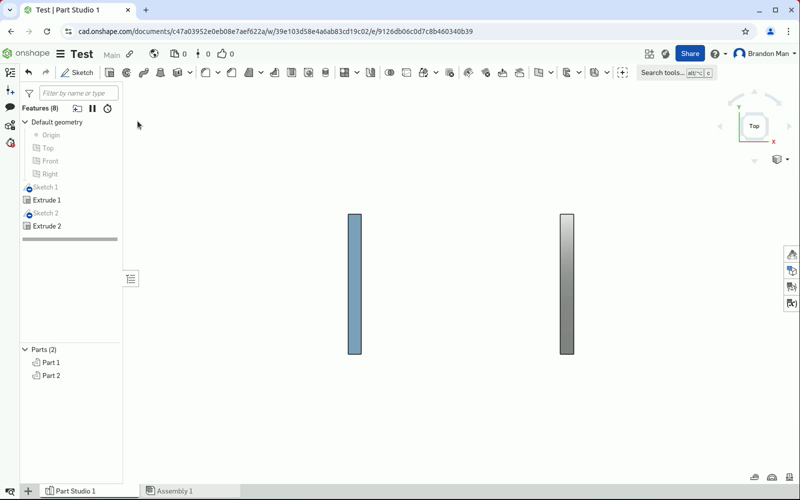
mouse_move(73, 189)
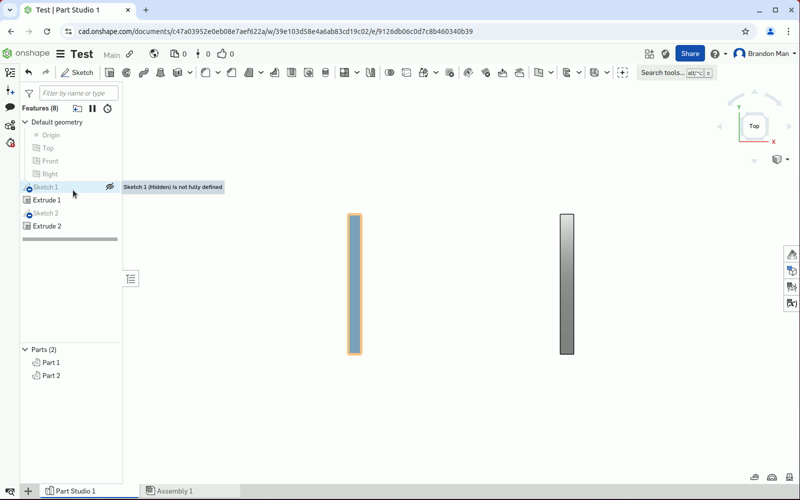
click(73, 189)
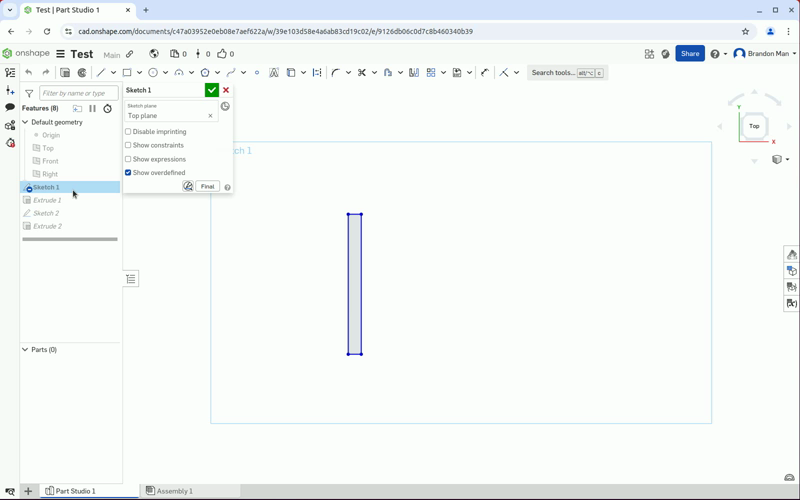
mouse_move(229, 92)
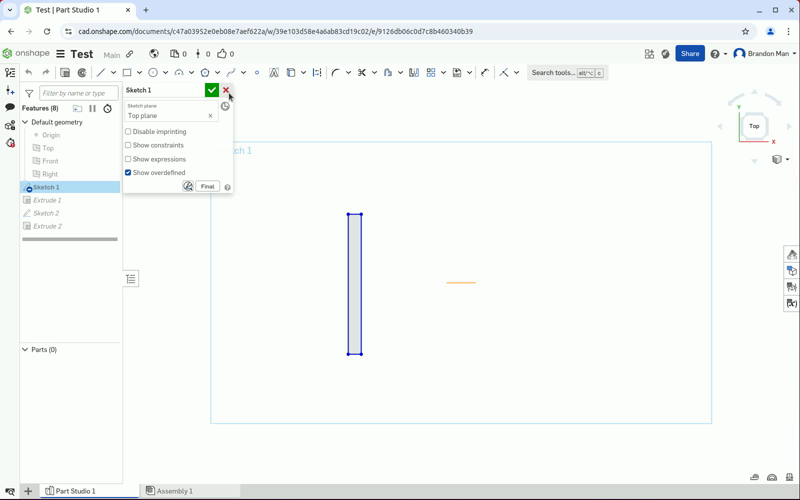
click(229, 92)
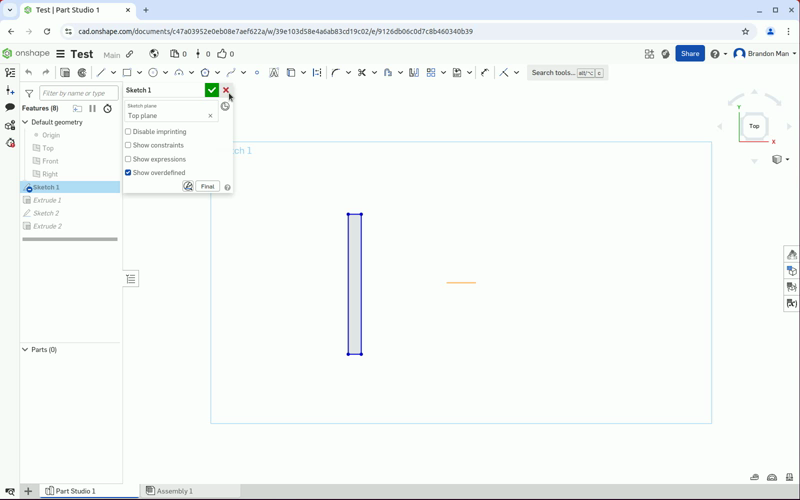
key(shift+s)
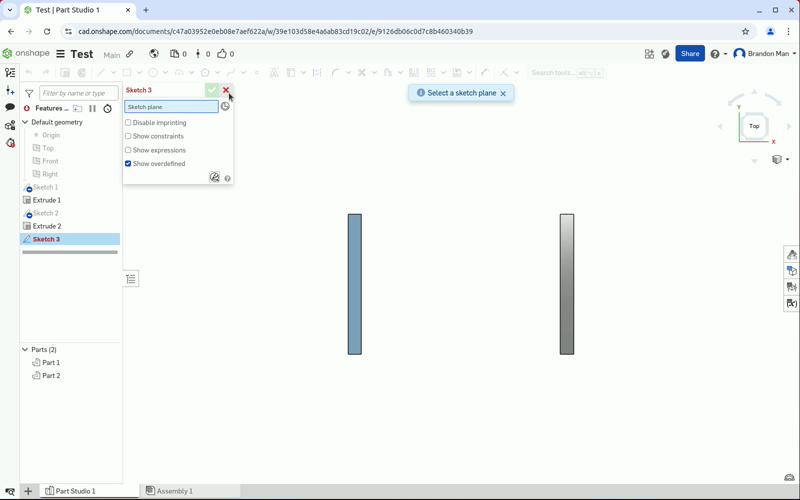
mouse_move(73, 150)
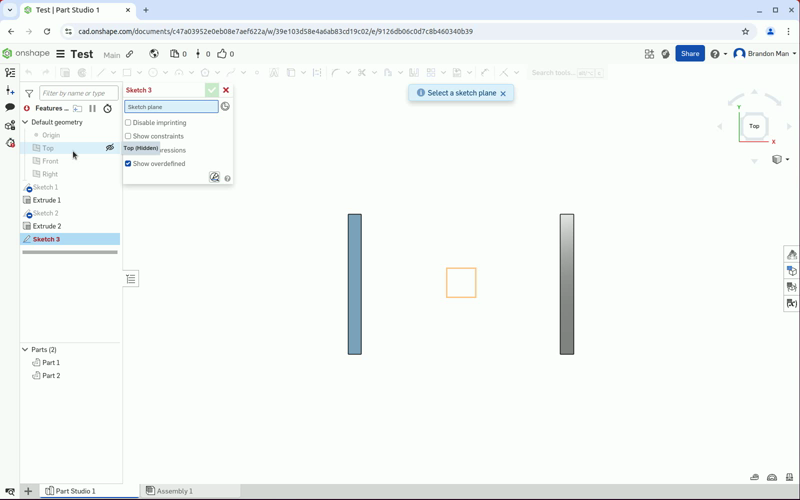
click(73, 150)
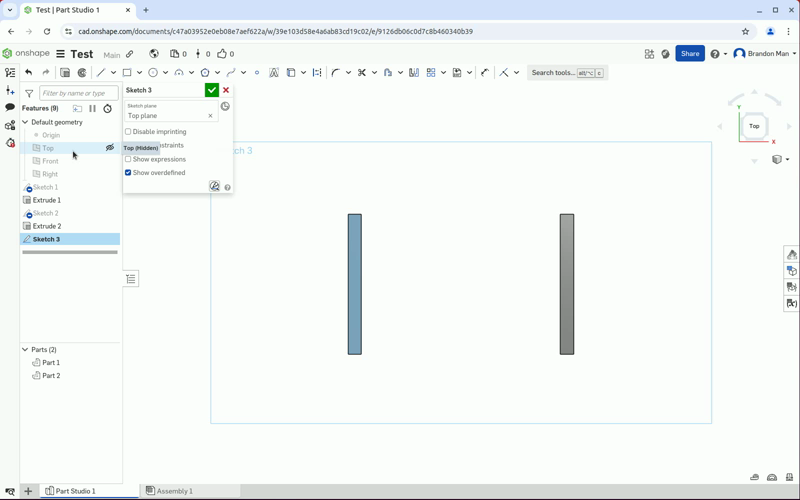
mouse_move(73, 352)
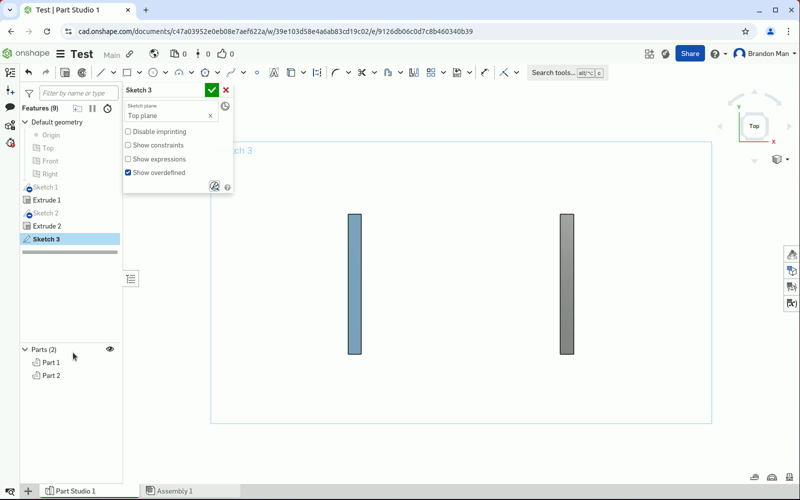
key(y)
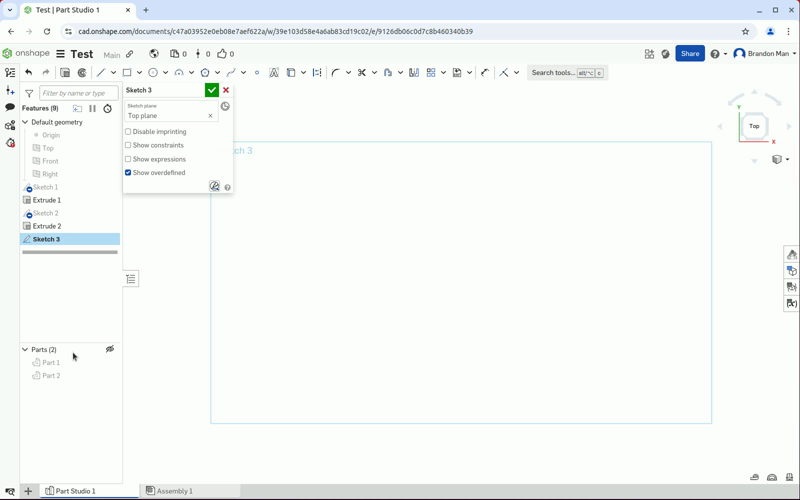
key(l)
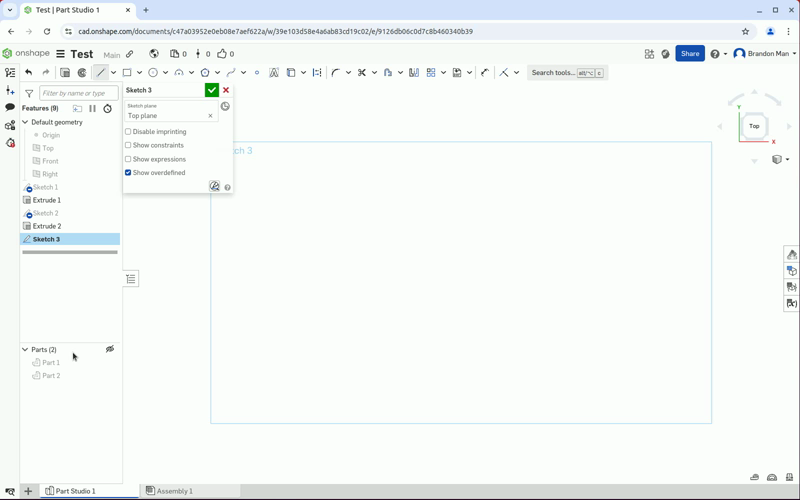
key_down(shift)
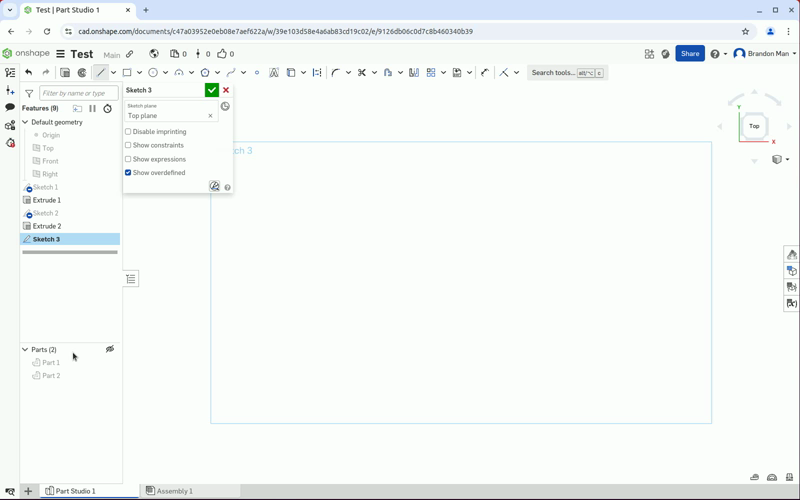
mouse_move(361, 354)
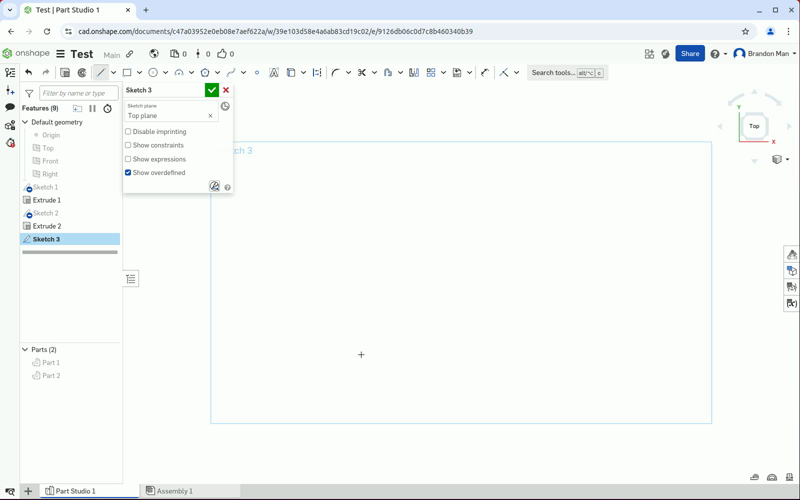
click(361, 354)
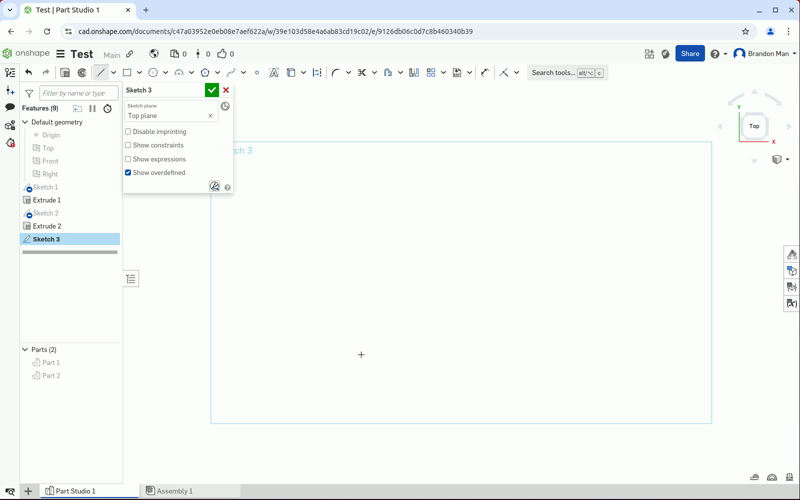
key_up(shift)
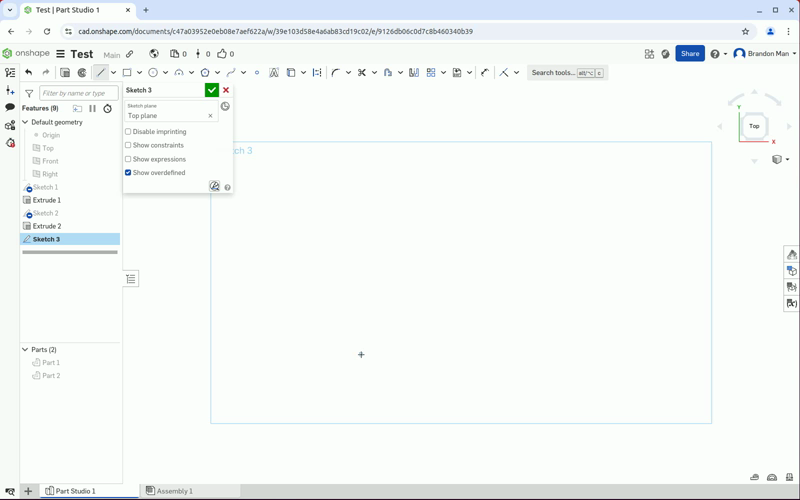
key_down(shift)
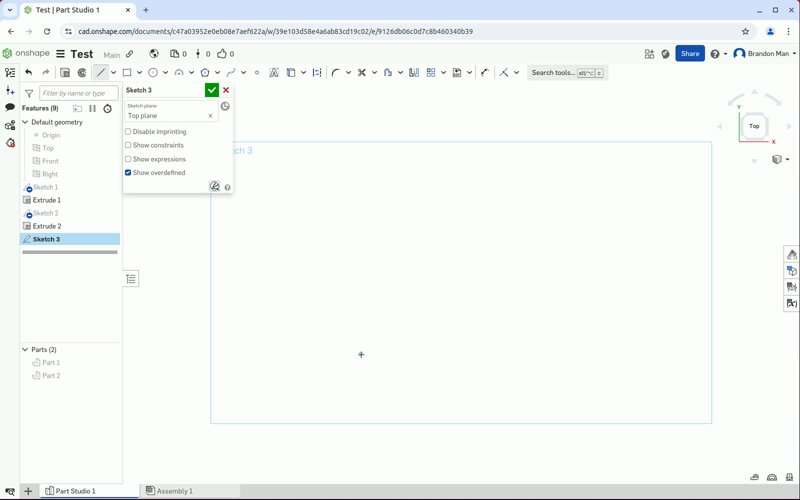
mouse_move(558, 354)
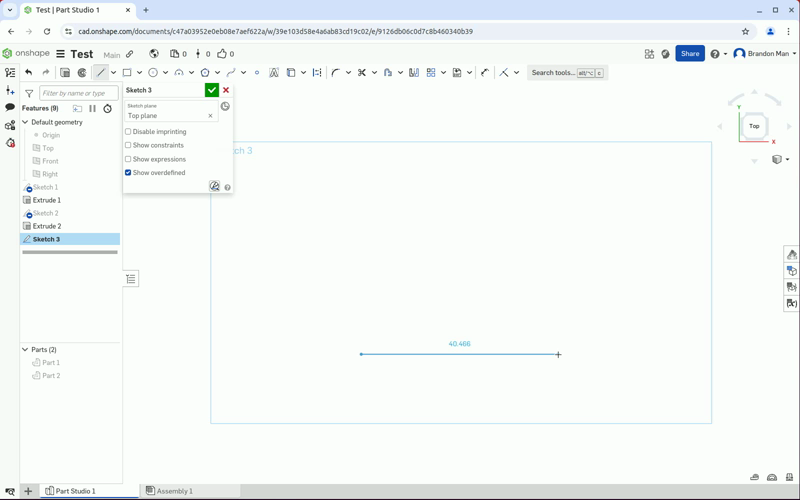
click(558, 354)
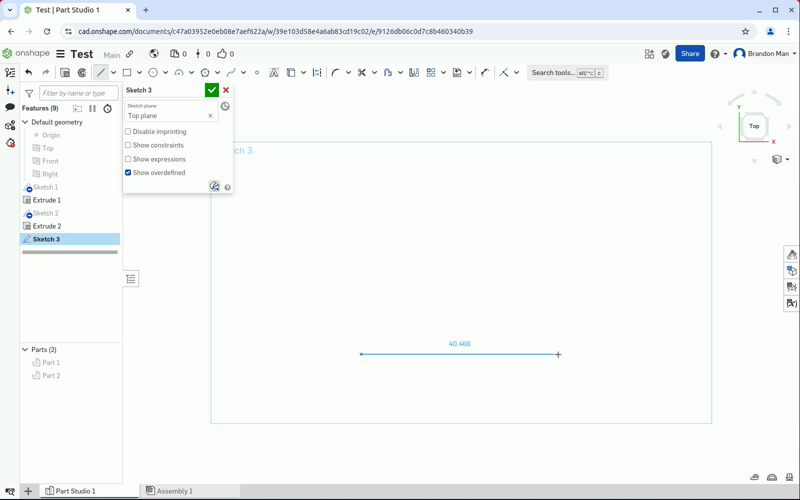
key_up(shift)
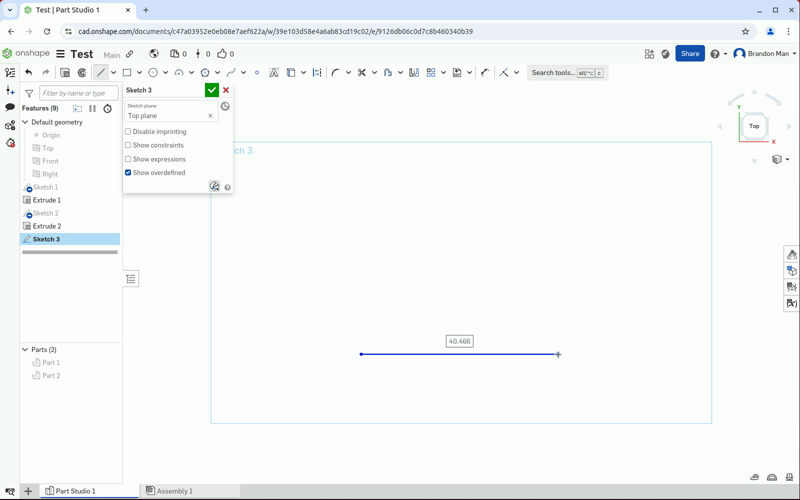
key_down(shift)
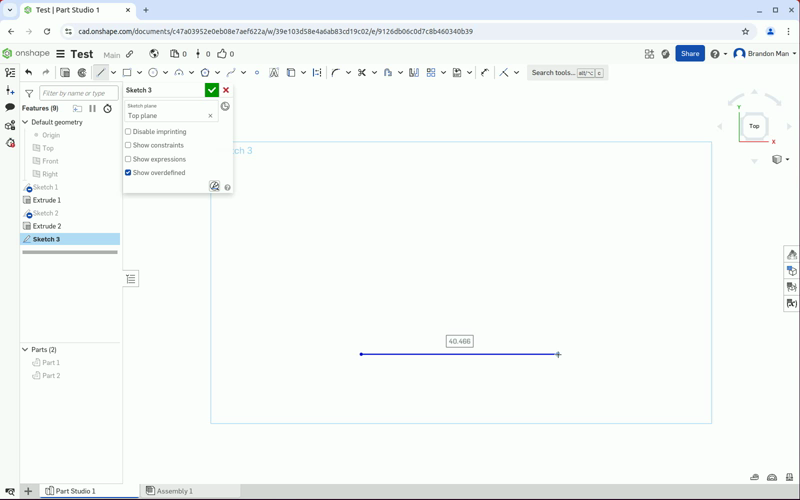
mouse_move(558, 213)
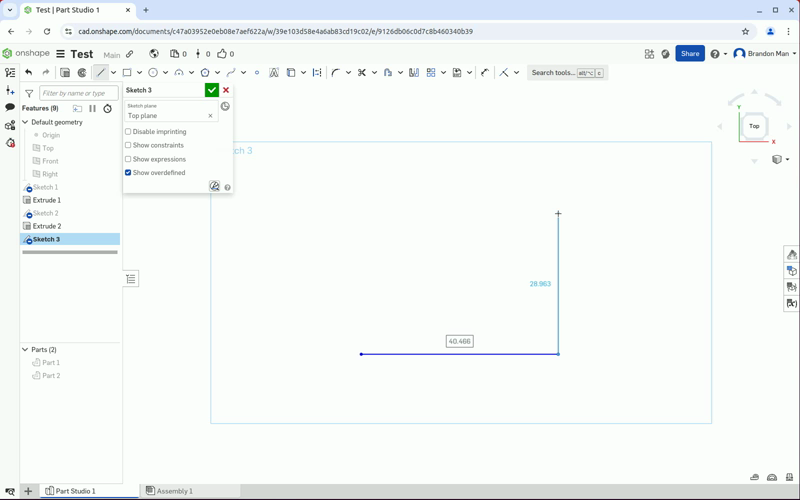
click(558, 213)
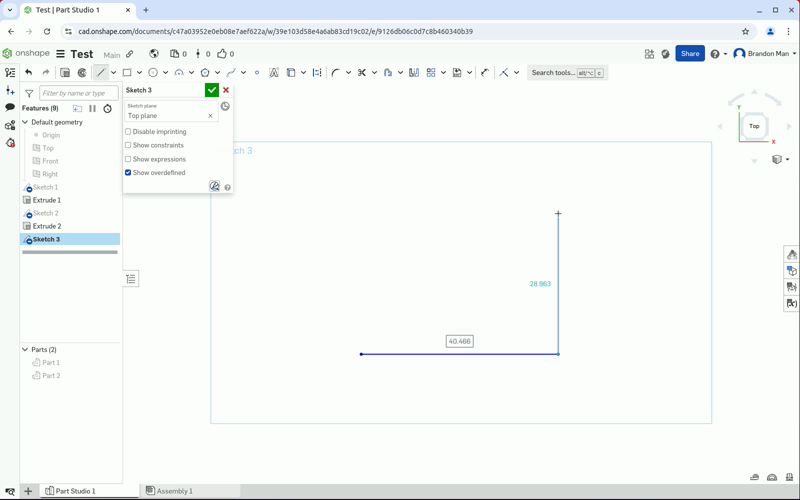
key_up(shift)
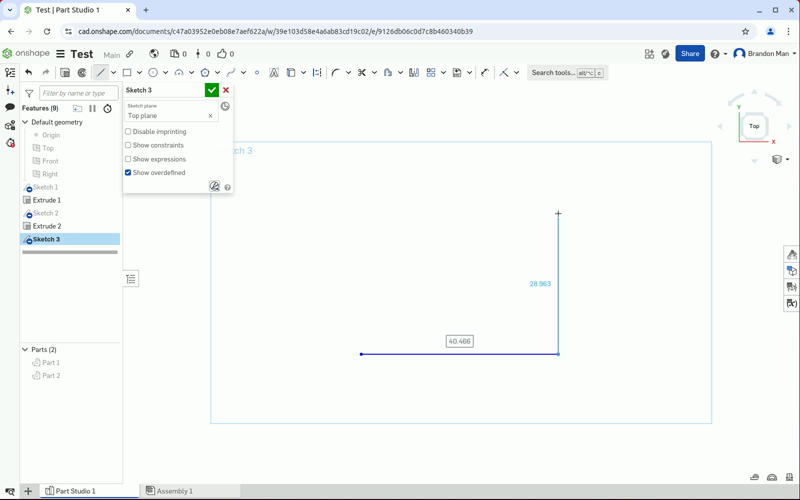
key_down(shift)
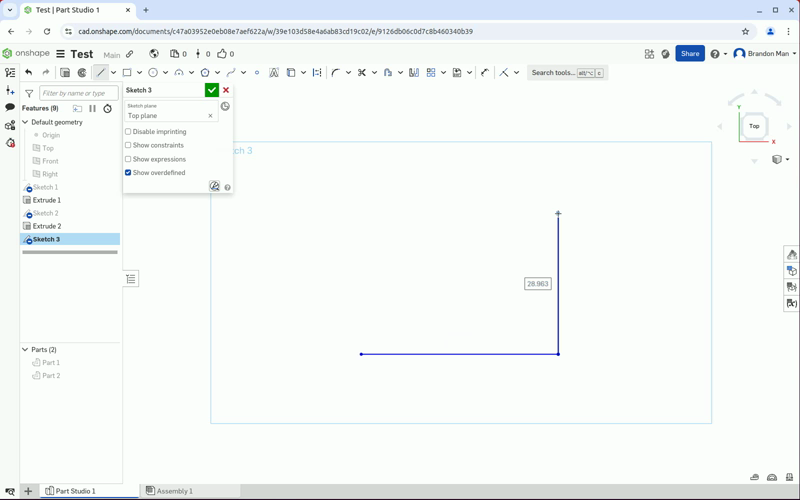
mouse_move(361, 213)
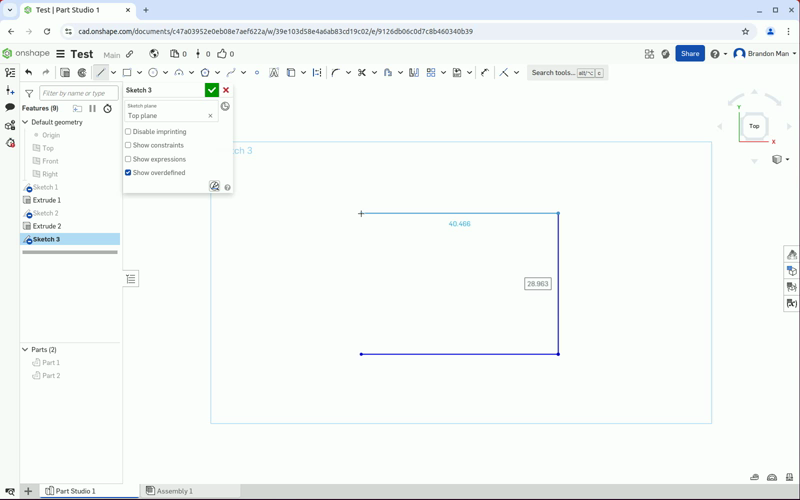
click(361, 213)
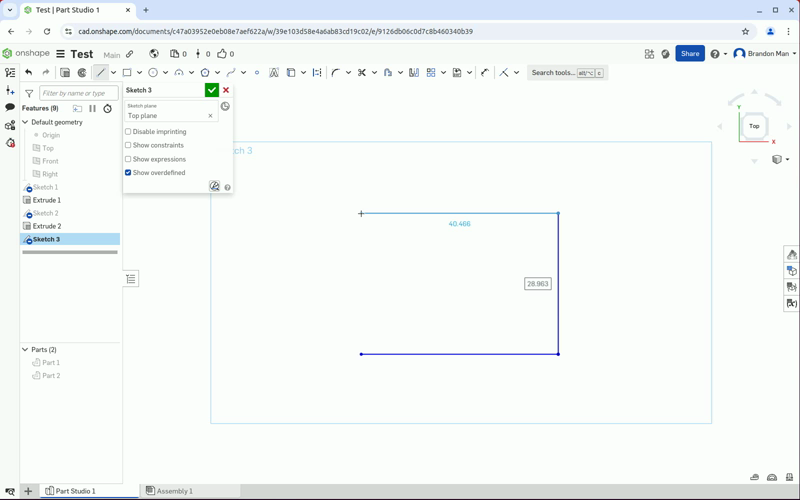
key_up(shift)
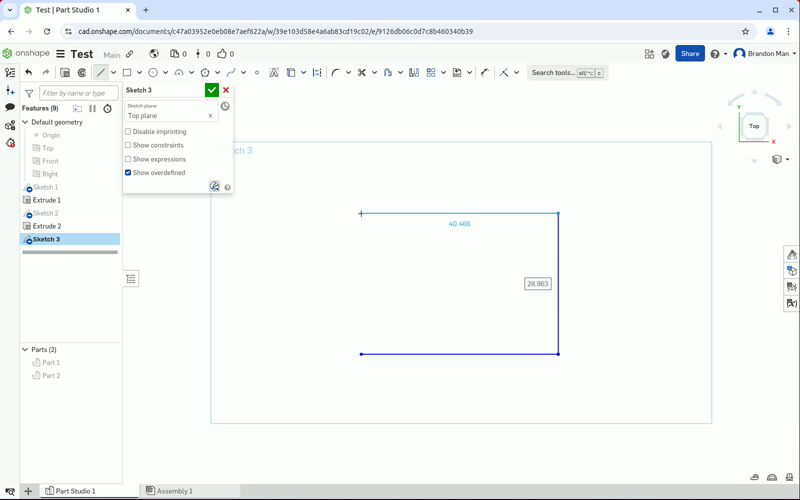
key_down(shift)
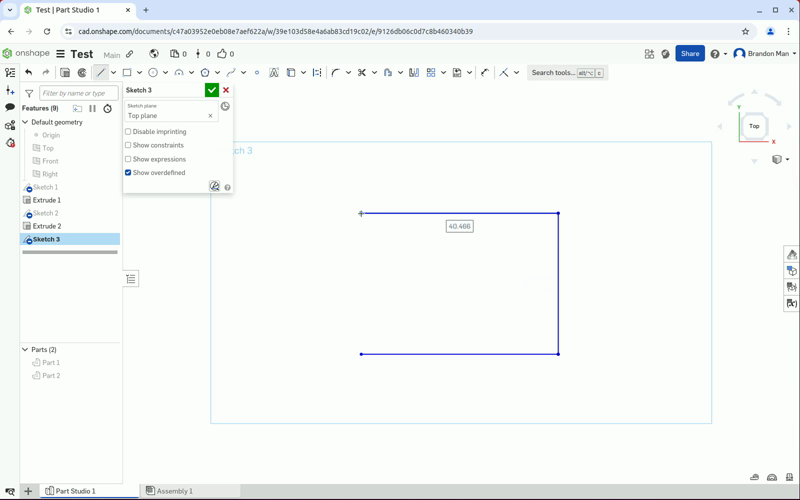
mouse_move(361, 354)
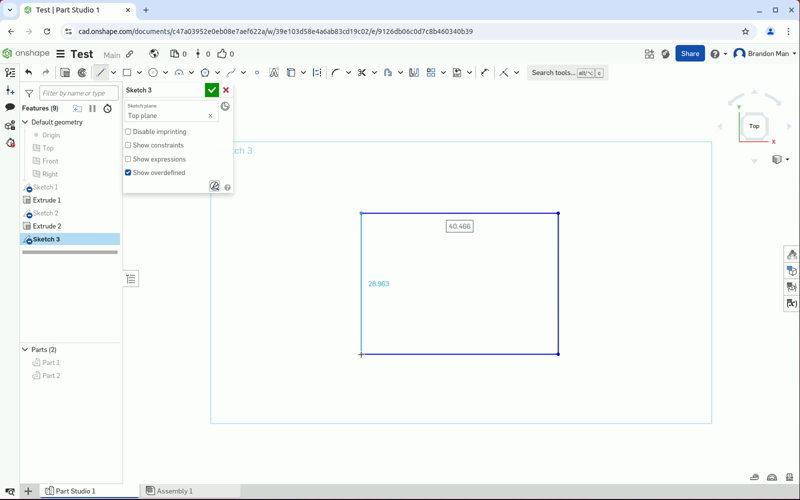
key_up(shift)
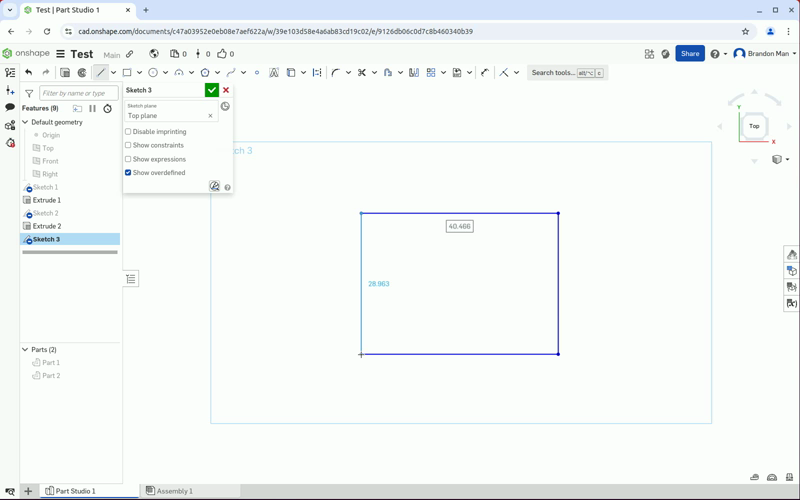
click(361, 354)
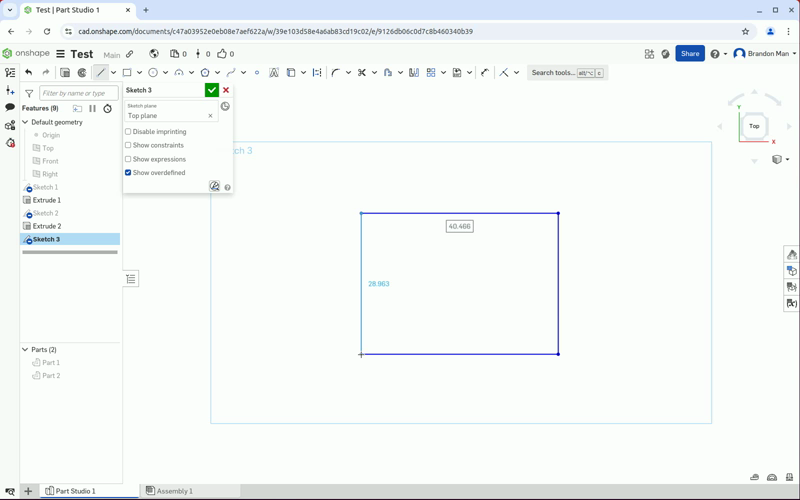
key(esc)
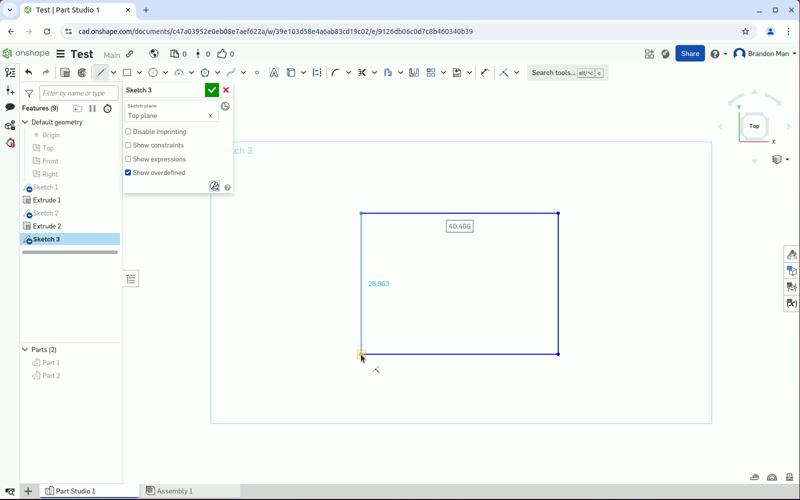
key(c)
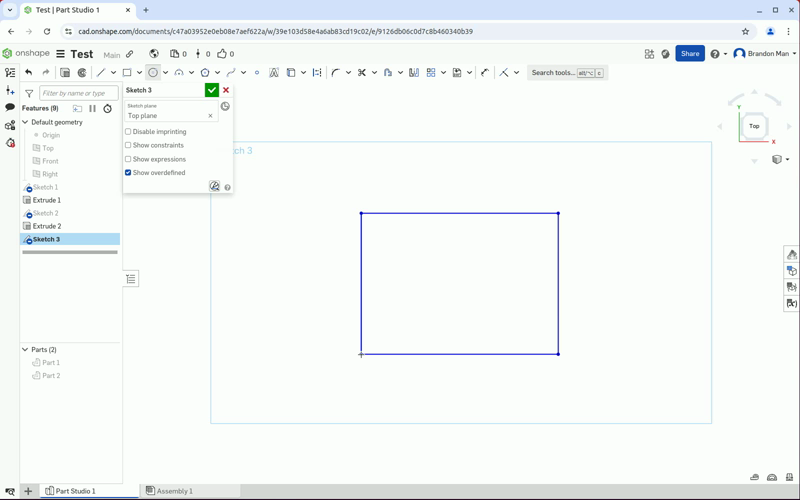
key_down(shift)
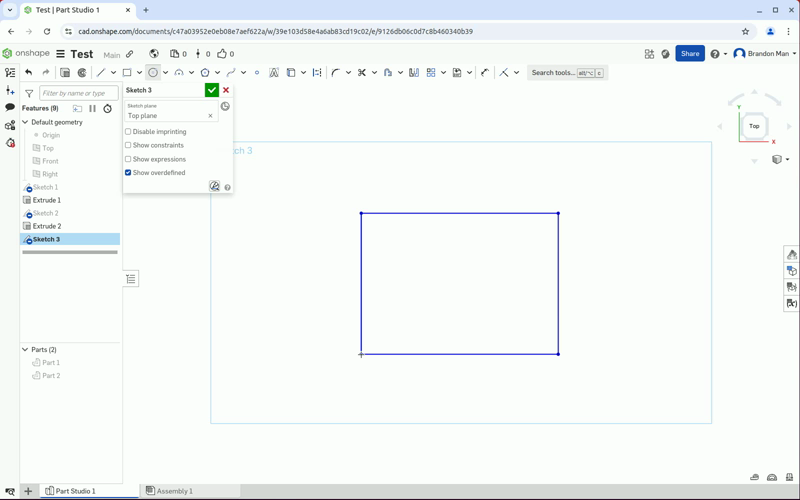
mouse_move(379, 300)
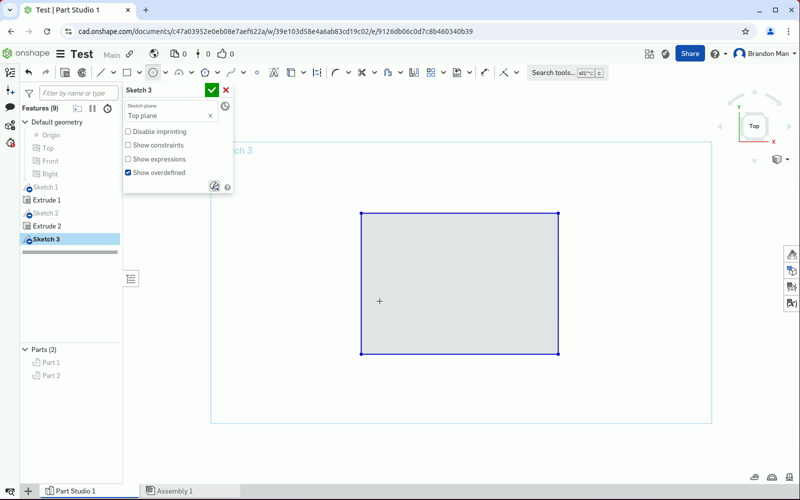
click(379, 300)
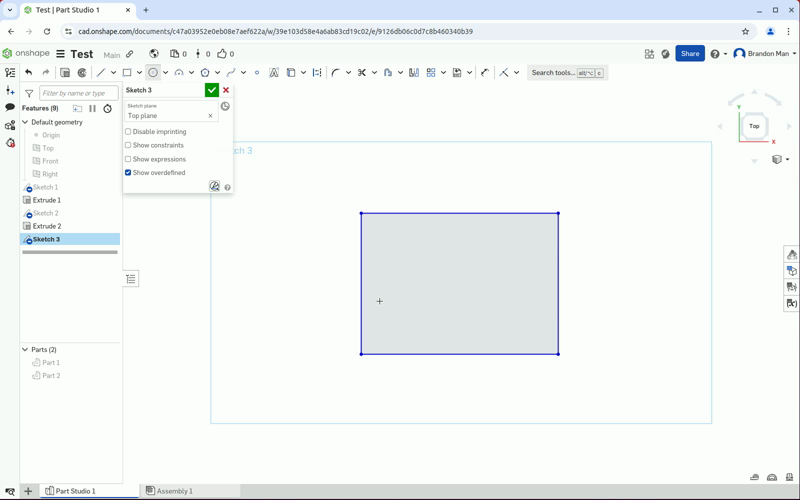
key_up(shift)
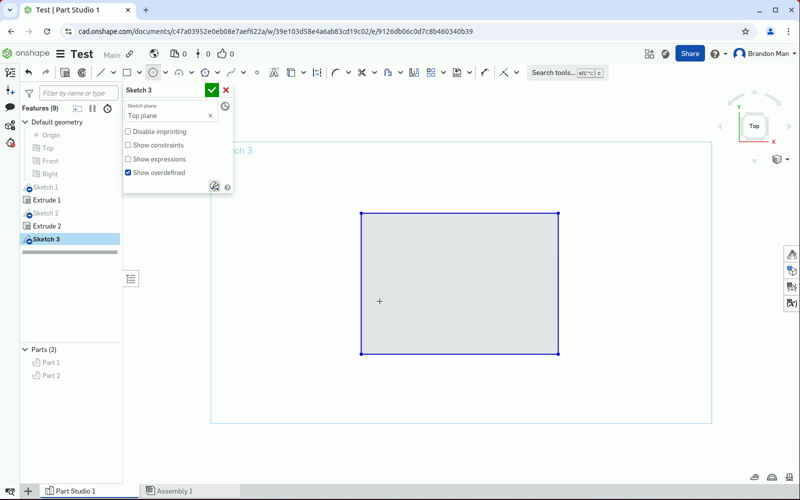
mouse_move(394, 300)
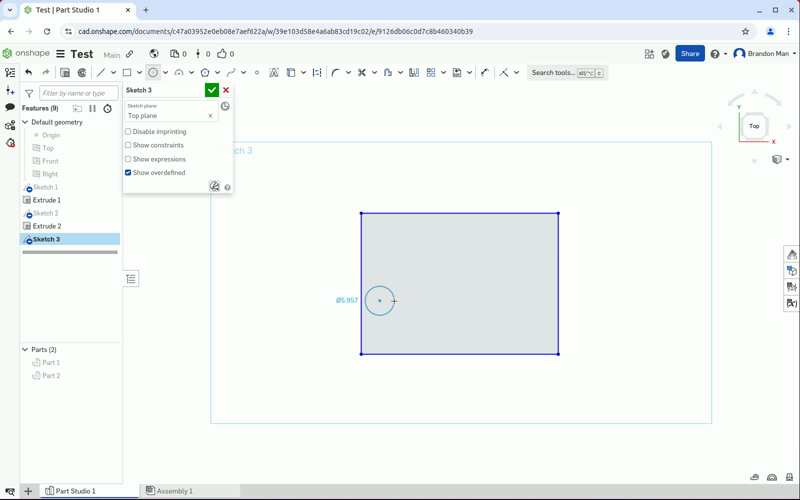
click(394, 300)
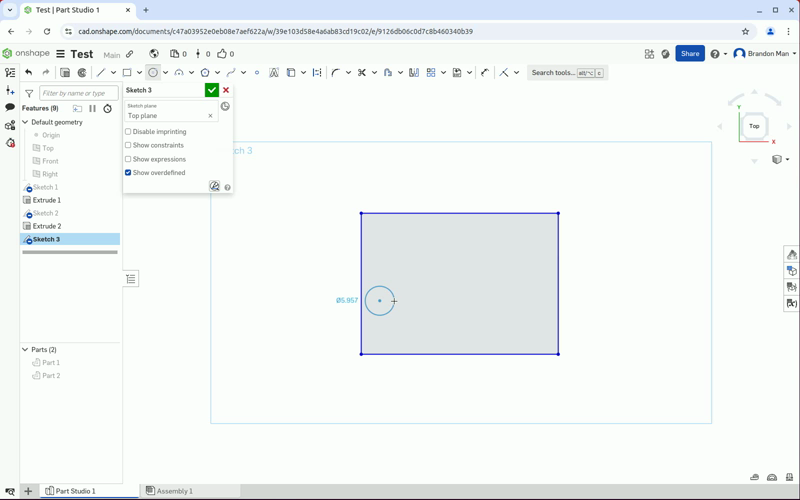
key(esc)
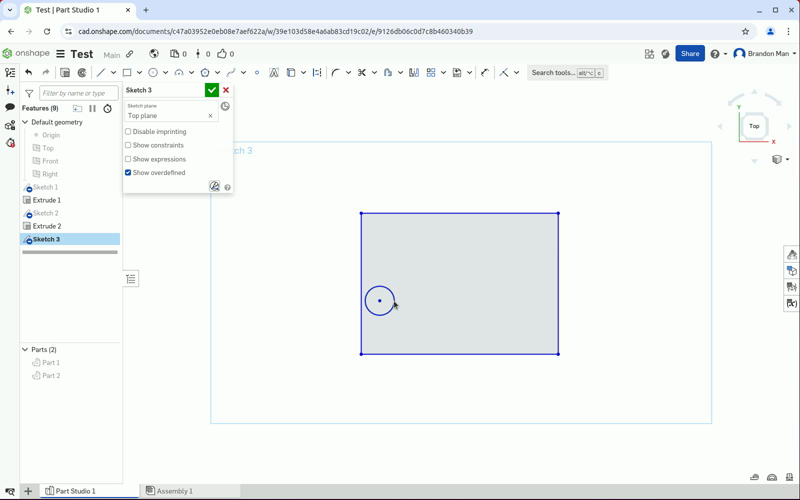
key(c)
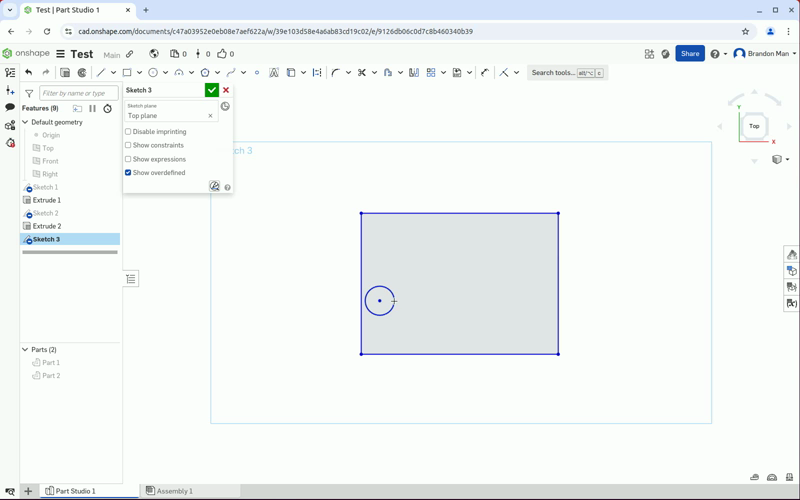
key_down(shift)
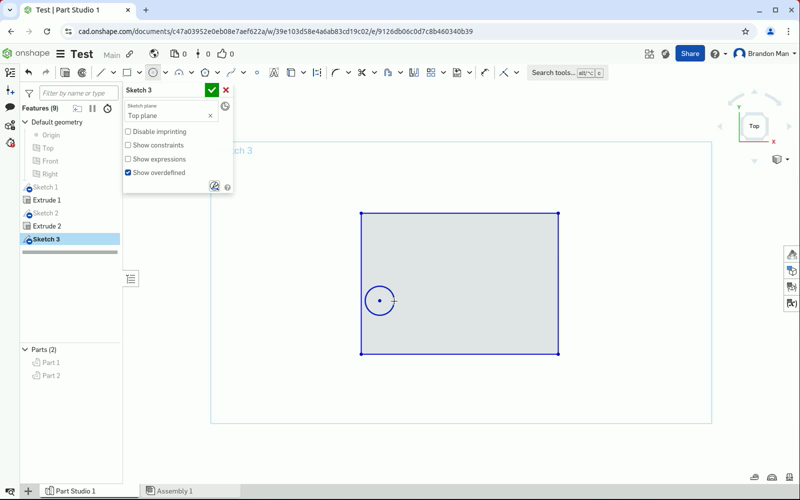
mouse_move(539, 300)
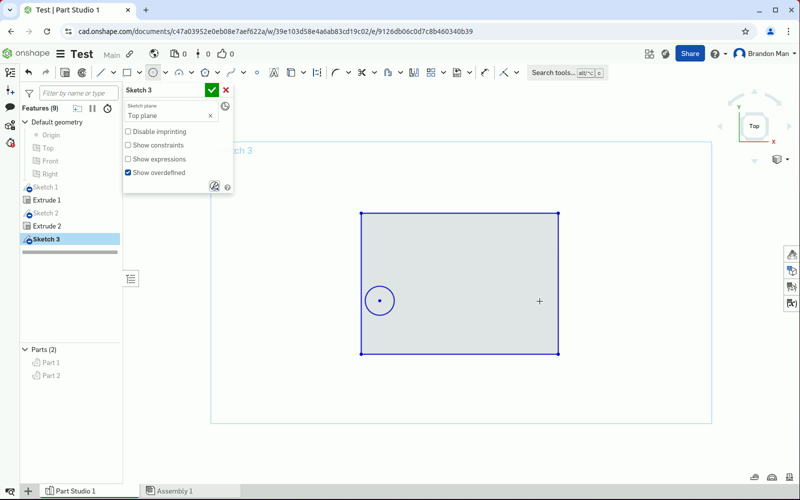
click(539, 300)
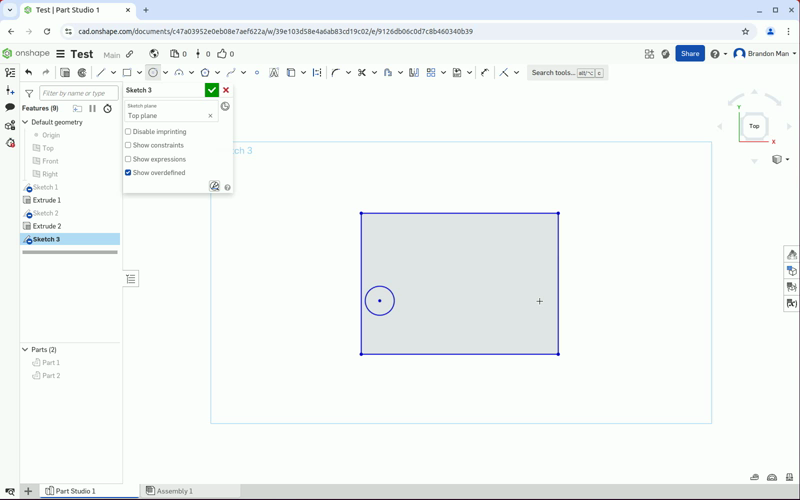
key_up(shift)
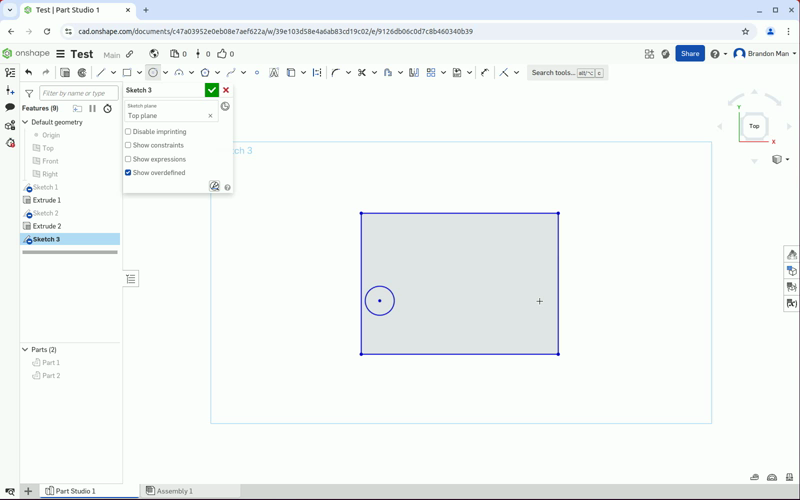
mouse_move(554, 300)
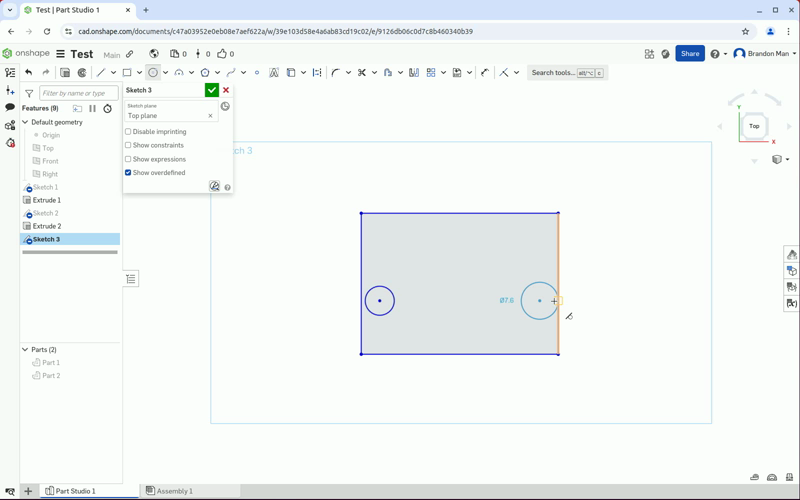
click(554, 300)
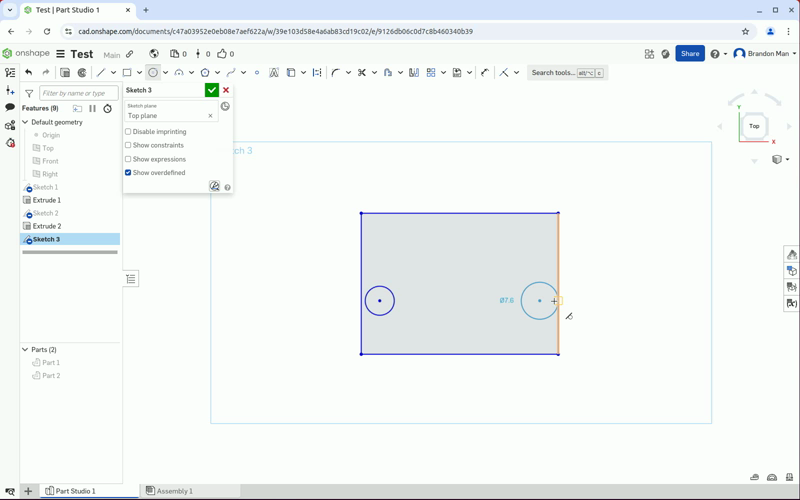
key(esc)
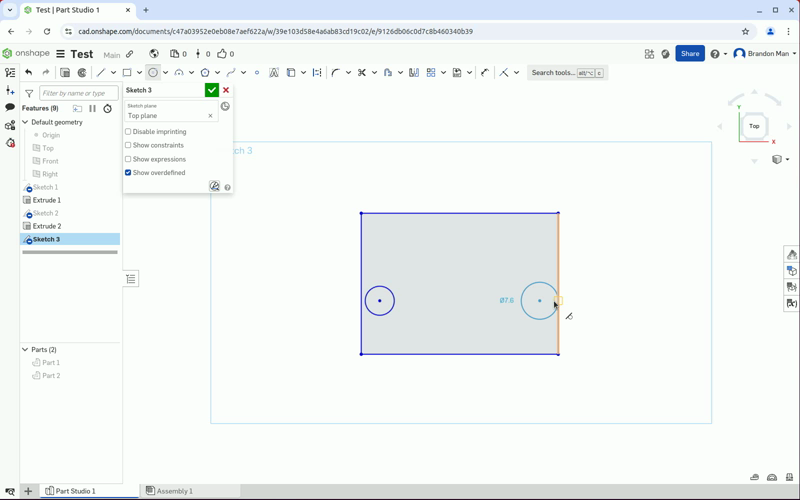
mouse_move(429, 316)
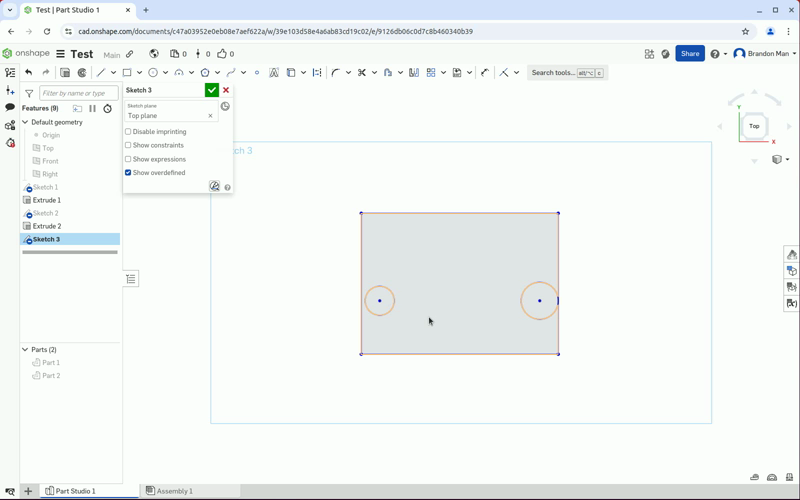
click(429, 316)
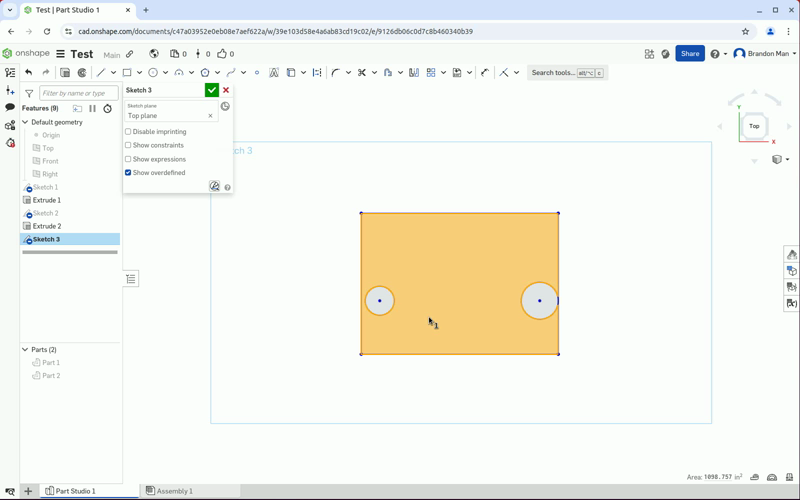
mouse_move(73, 352)
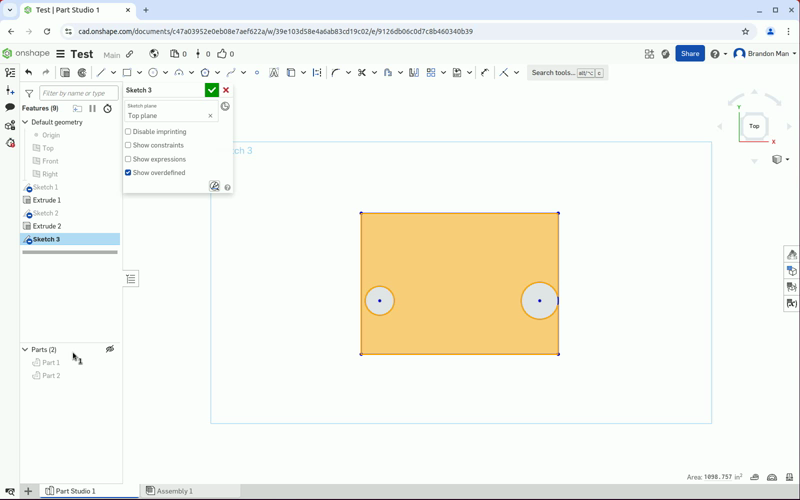
key(shift+y)
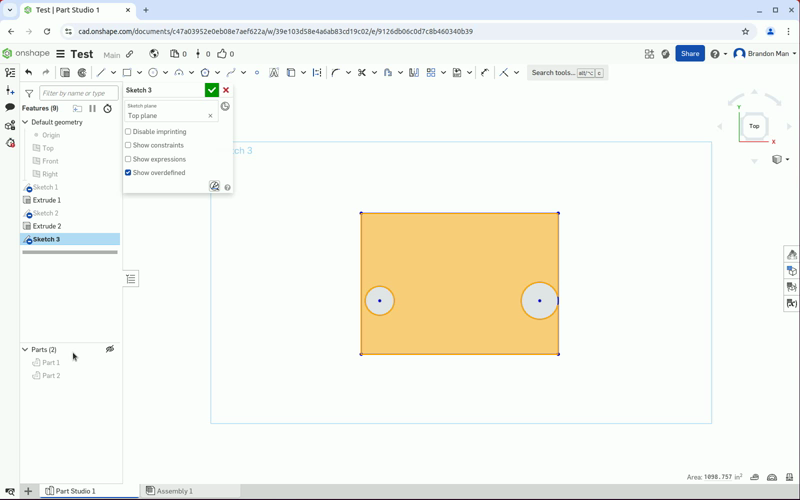
key(shift+e)
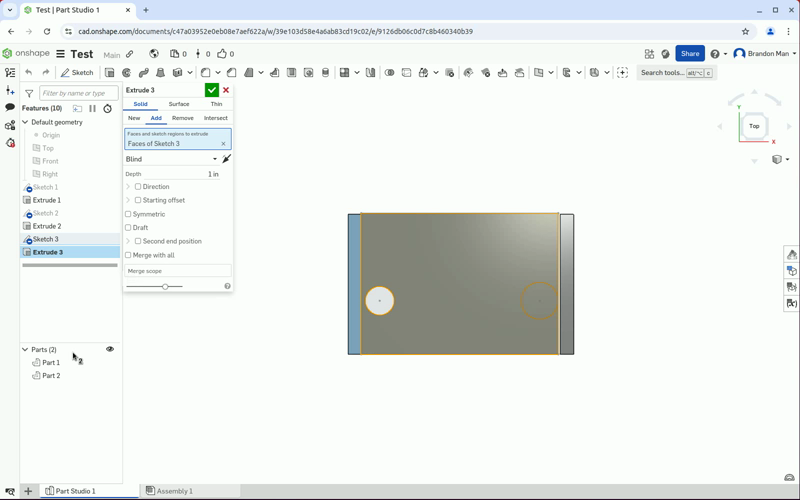
mouse_move(143, 106)
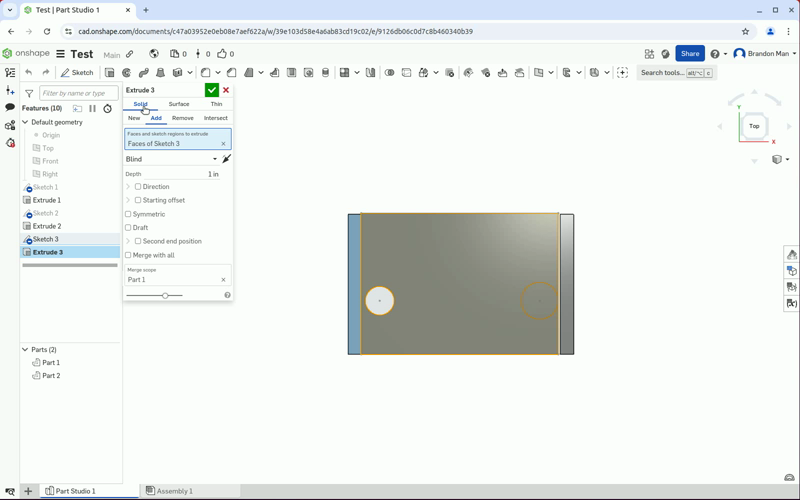
click(143, 106)
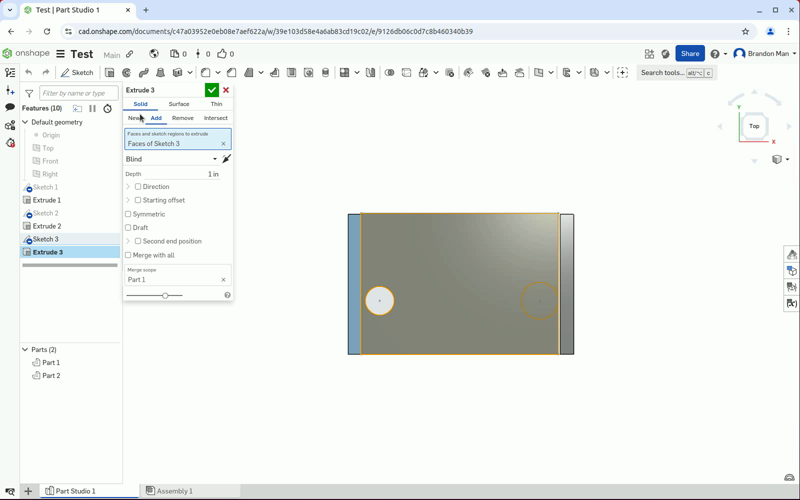
mouse_move(137, 120)
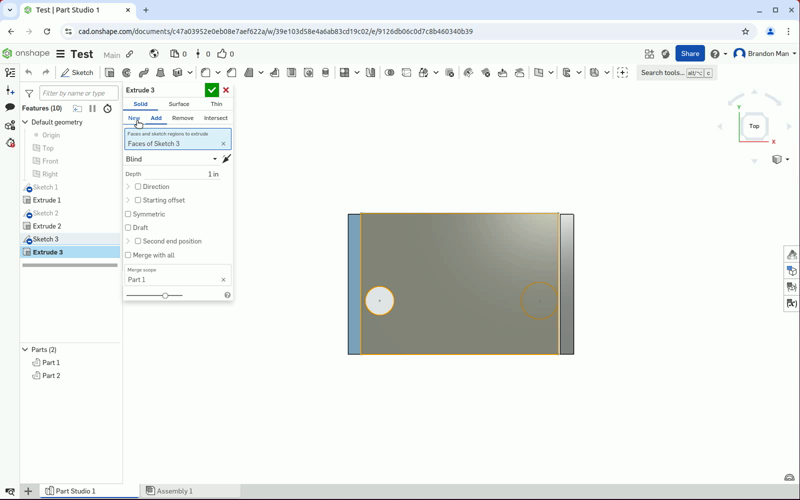
click(137, 120)
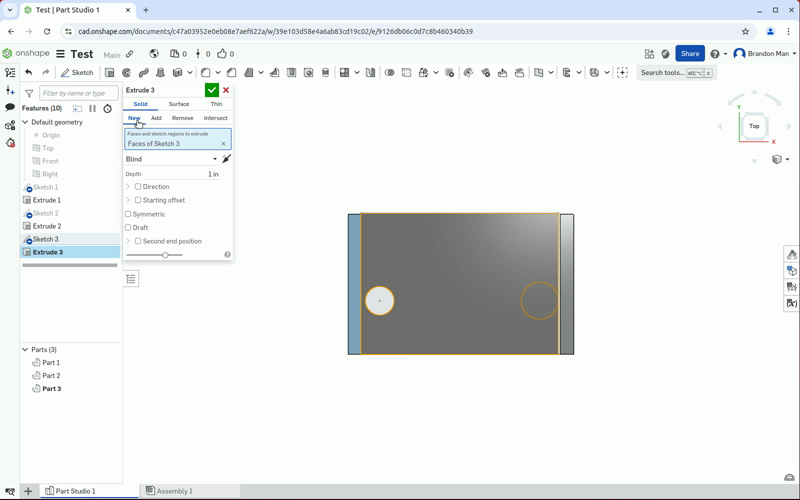
key(tab, 4)
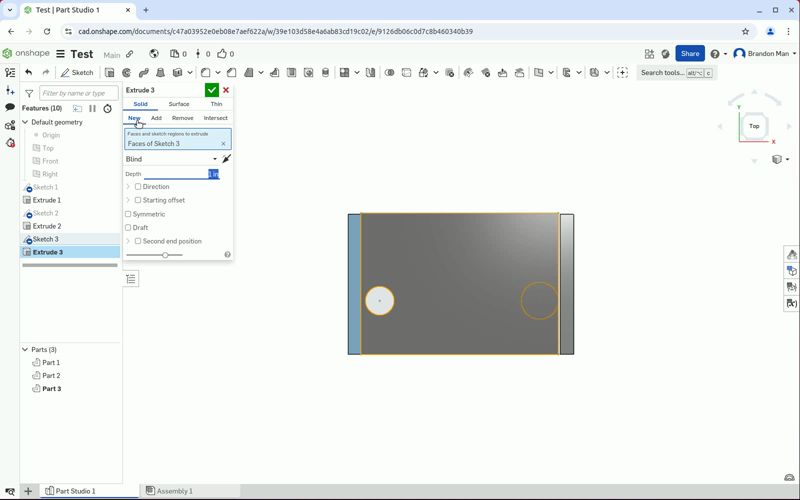
text(3.611)
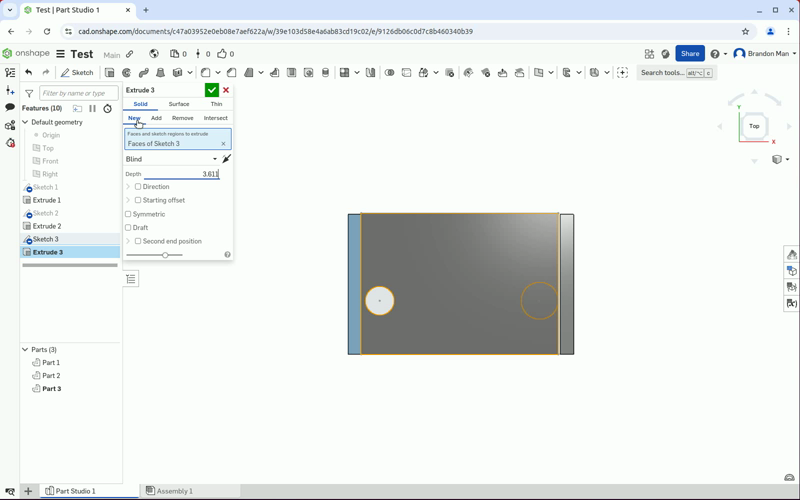
key(enter)
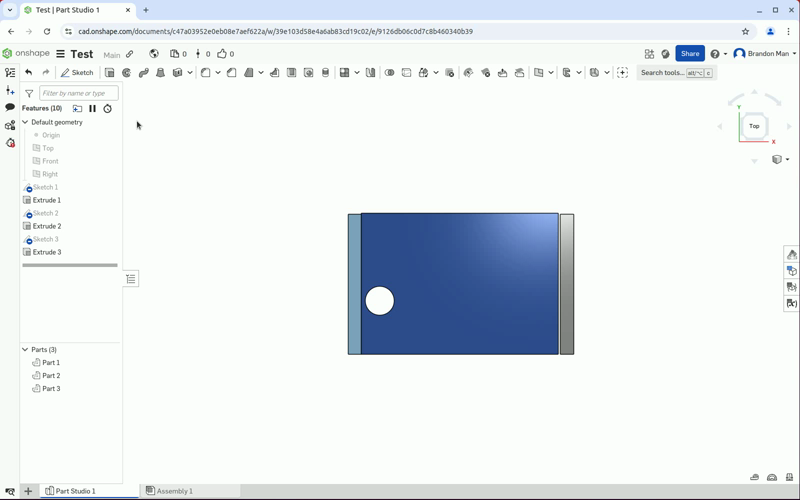
key(shift+h)
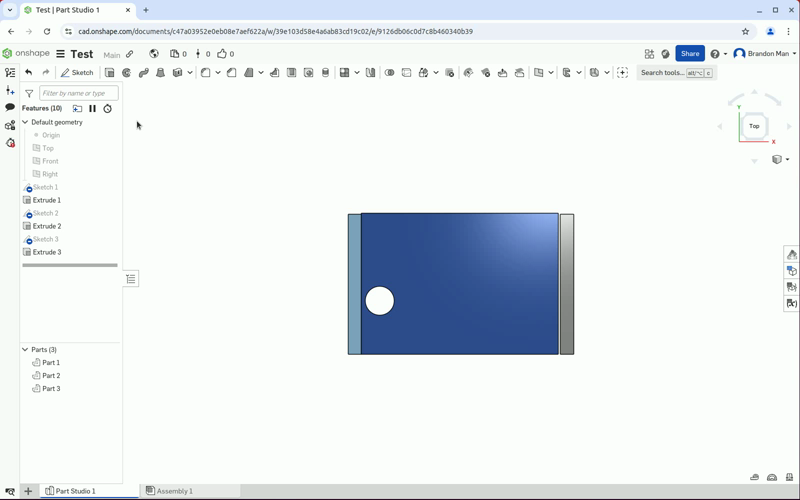
key(shift+h)
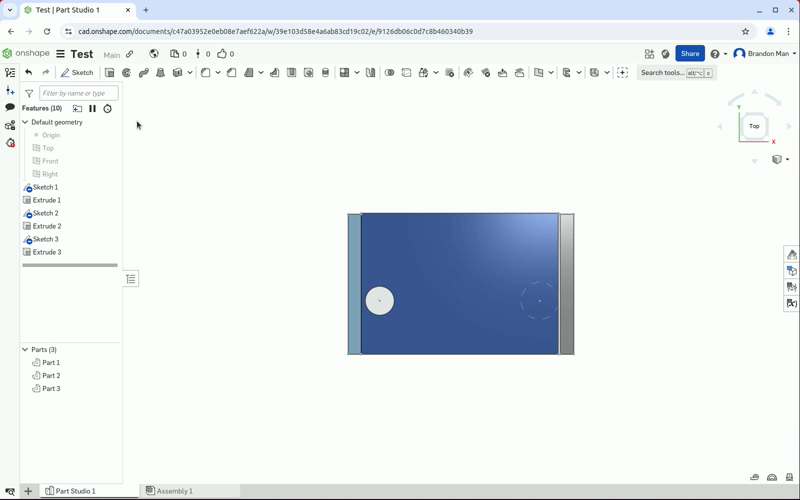
key(shift+7)
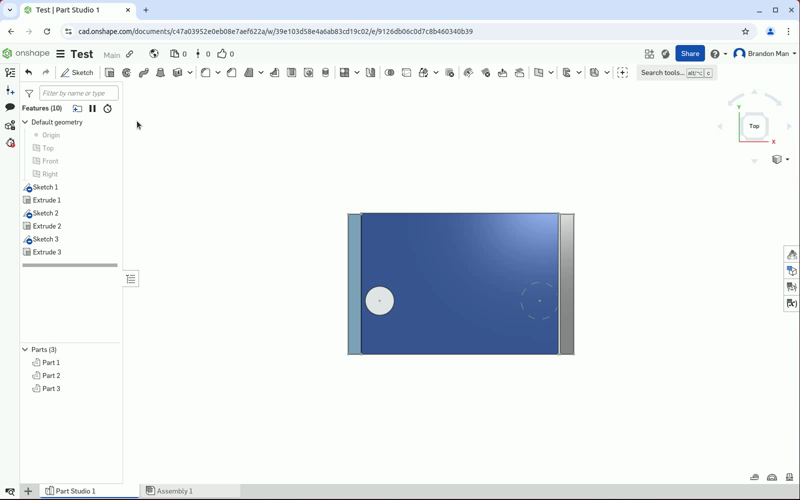
key(up, 3)
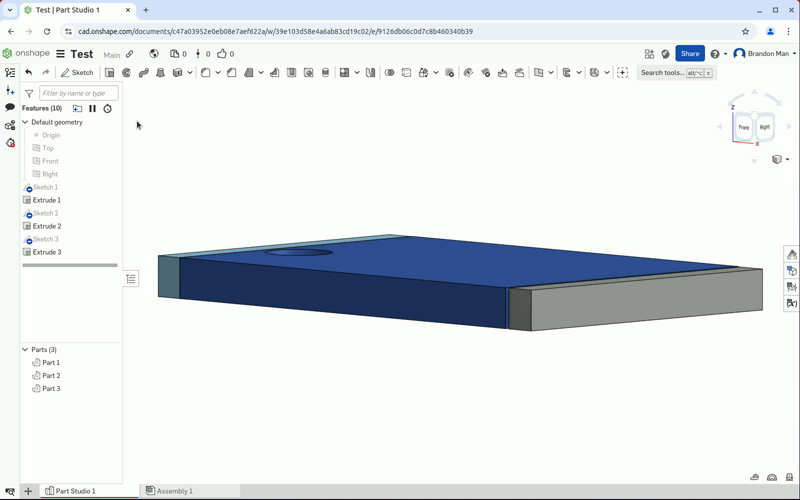
key(left, 3)
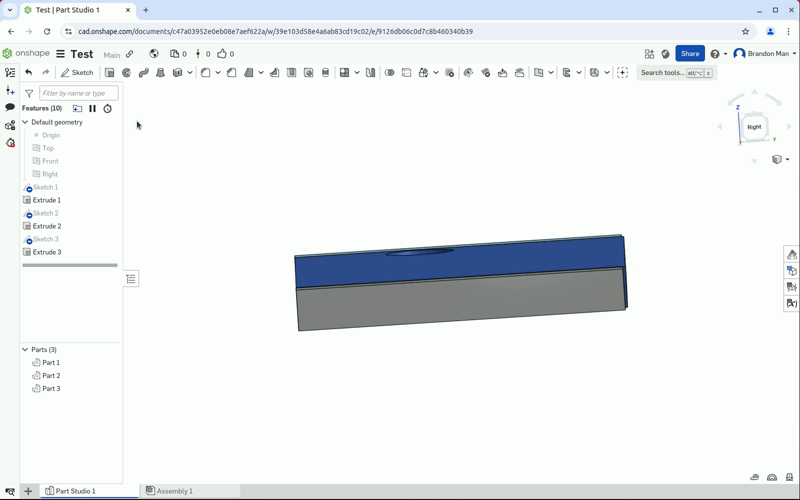
key(right, 3)
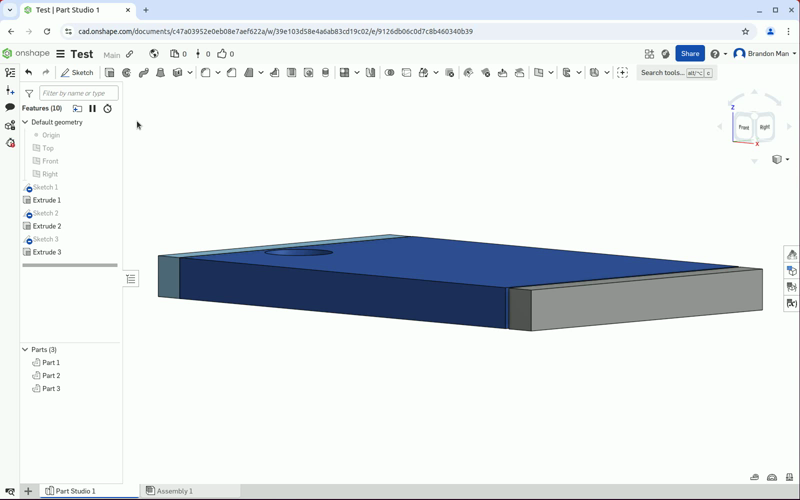
key(down, 3)
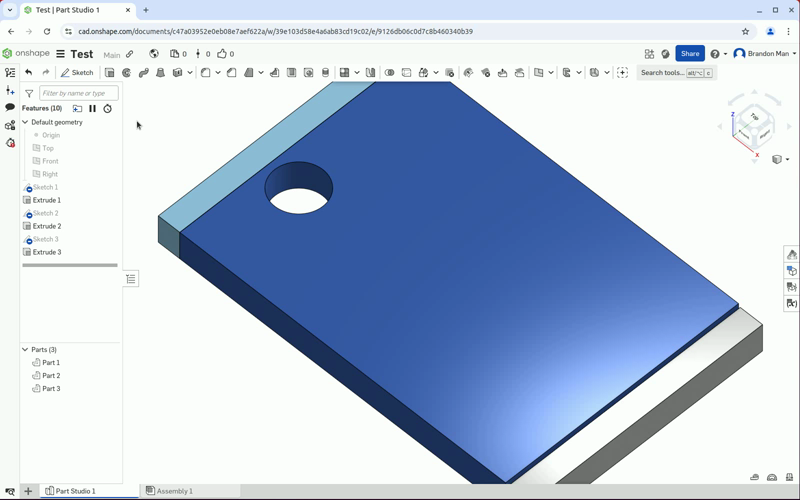
mouse_move(73, 189)
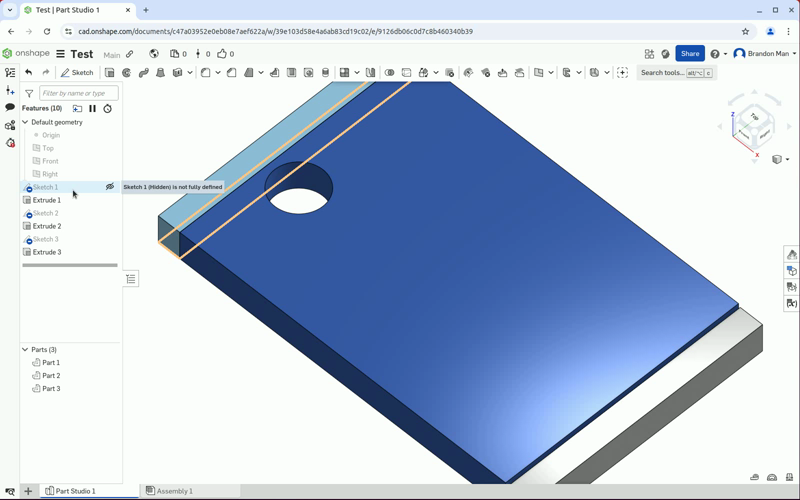
click(73, 189)